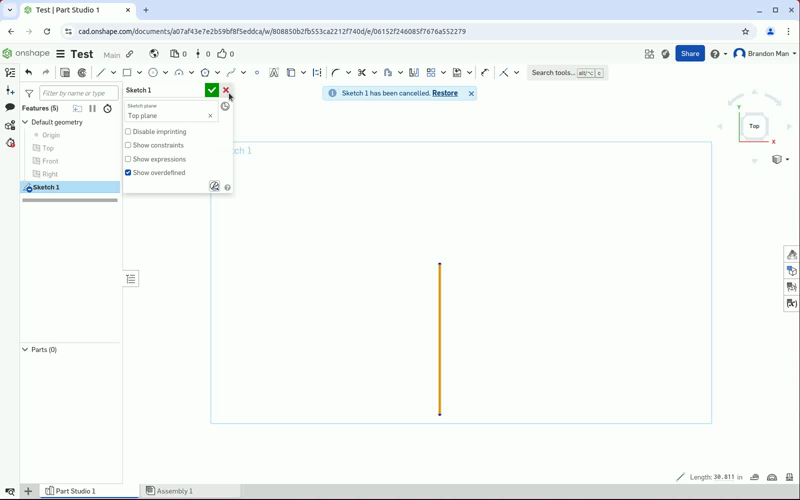
key(shift+h)
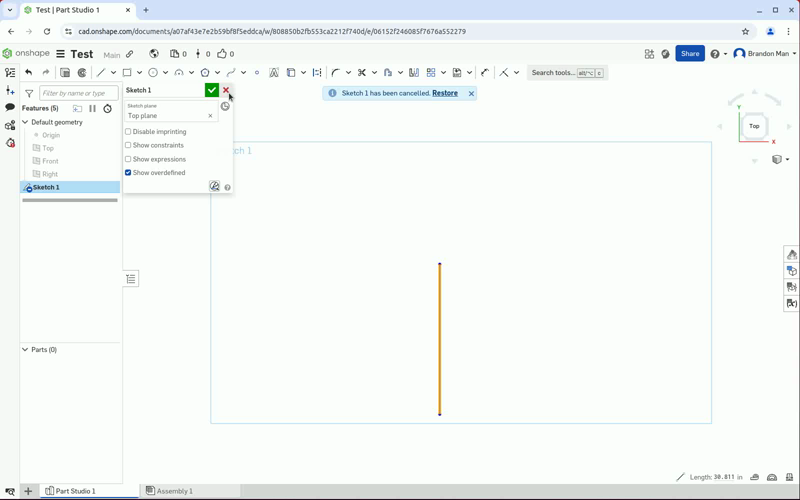
key(shift+s)
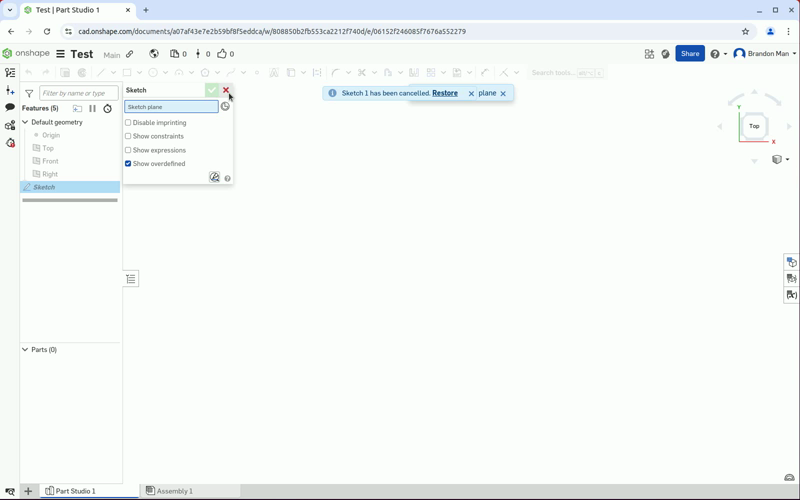
mouse_move(73, 150)
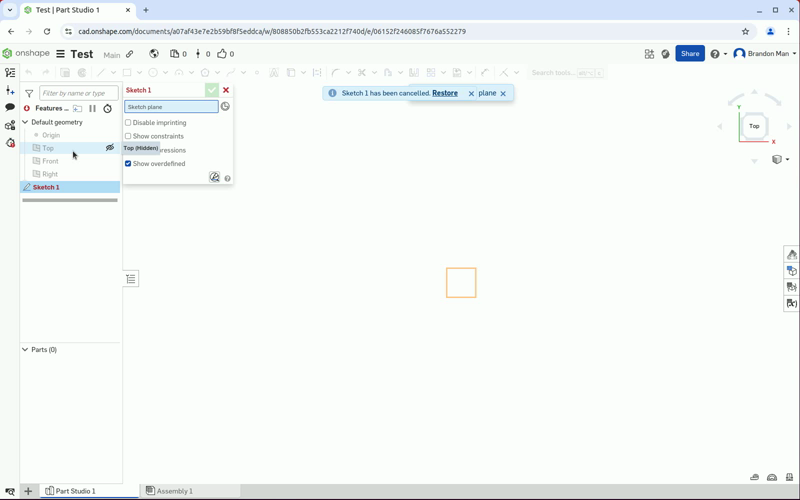
click(73, 150)
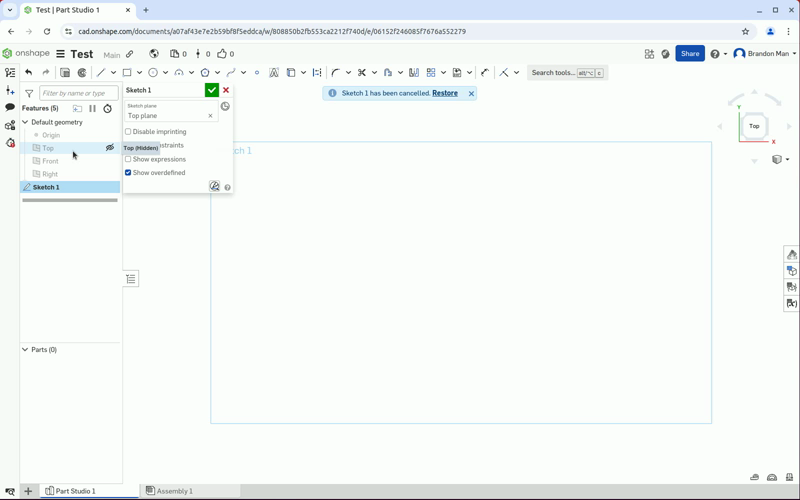
mouse_move(73, 352)
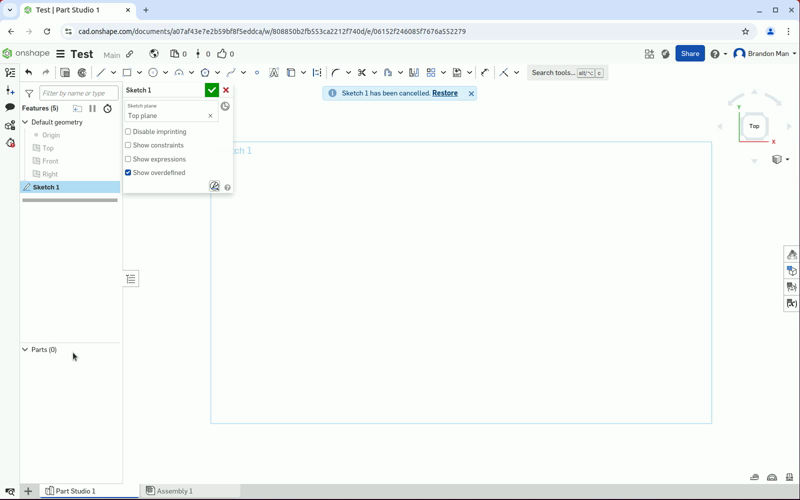
key(y)
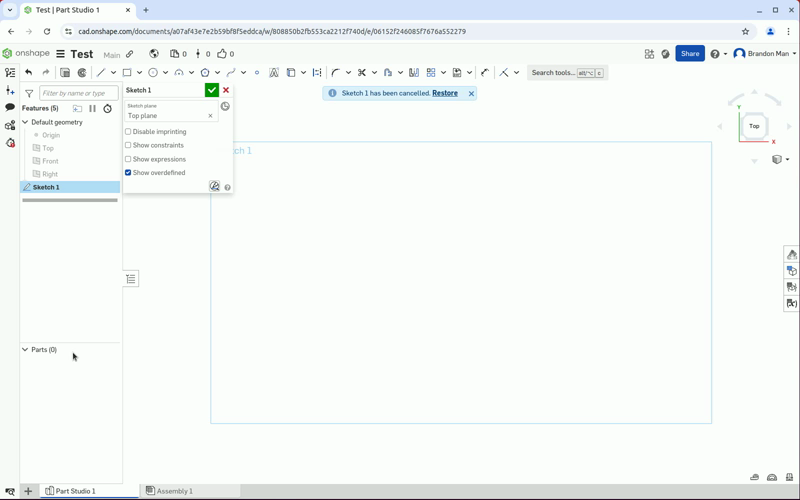
key(l)
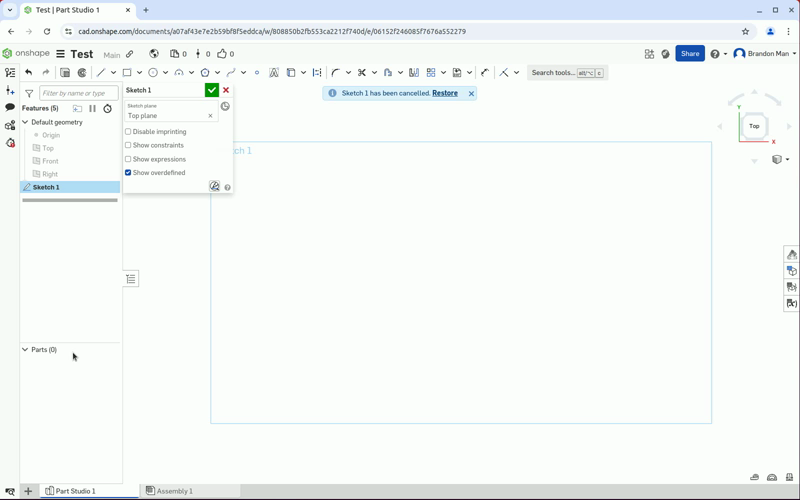
key_down(shift)
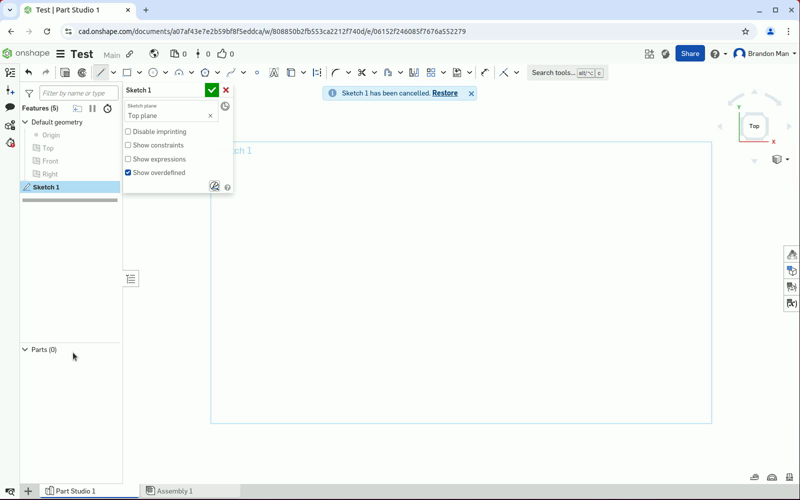
mouse_move(365, 249)
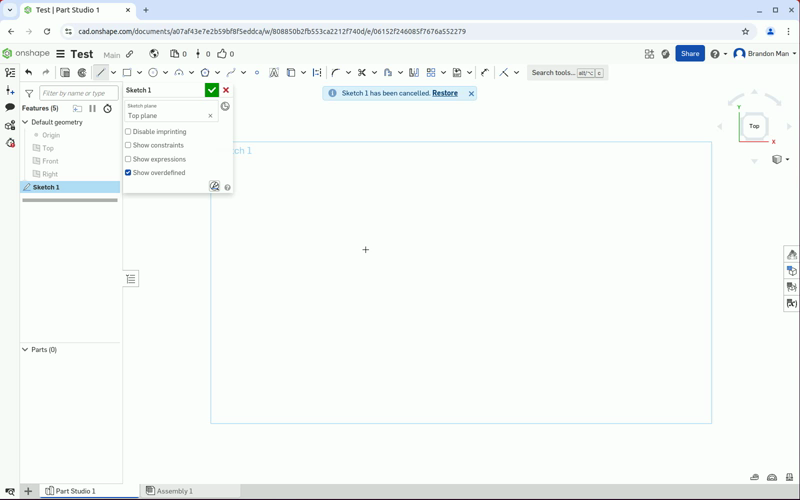
click(365, 249)
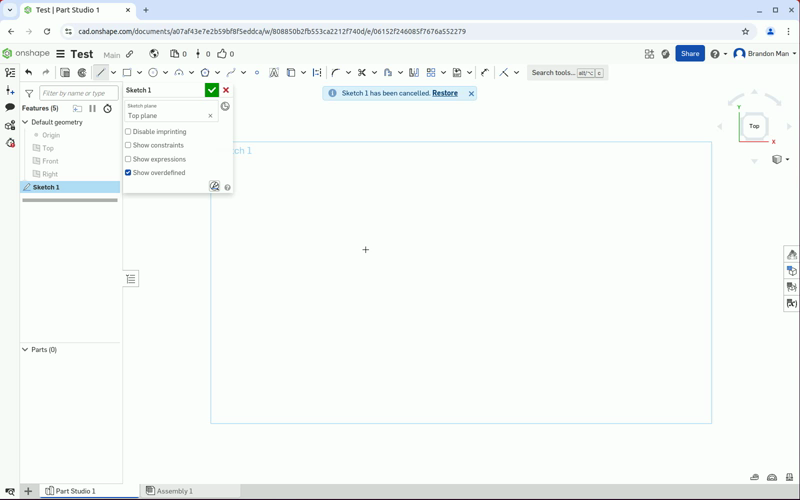
key_up(shift)
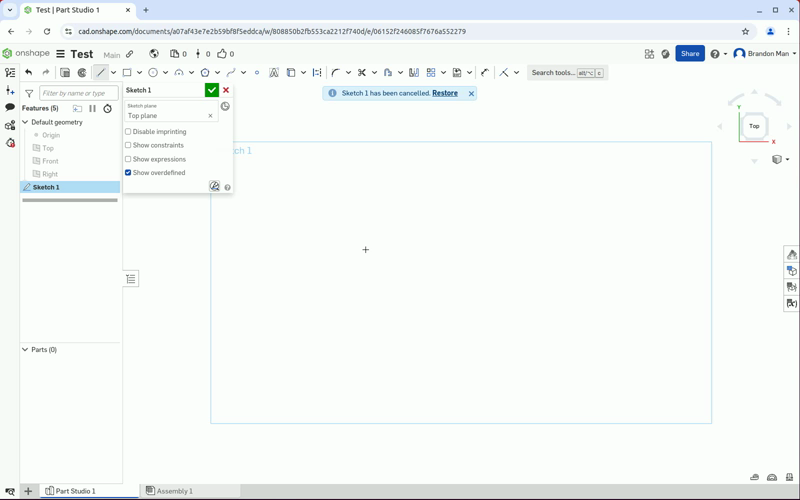
key_down(shift)
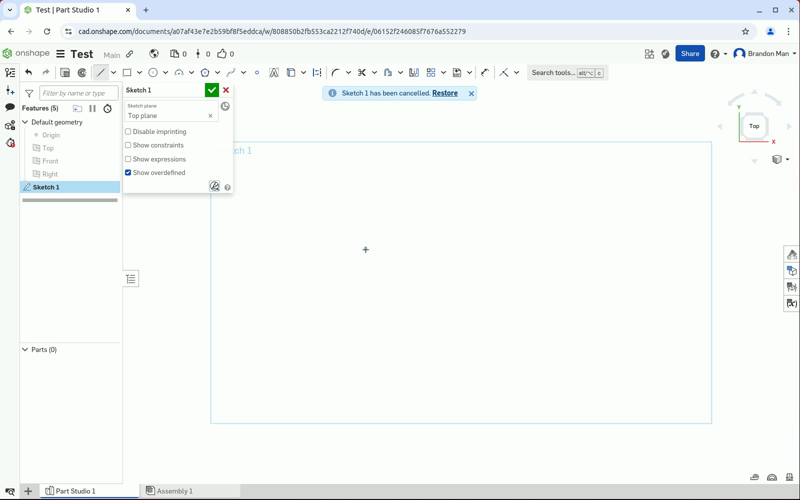
mouse_move(395, 249)
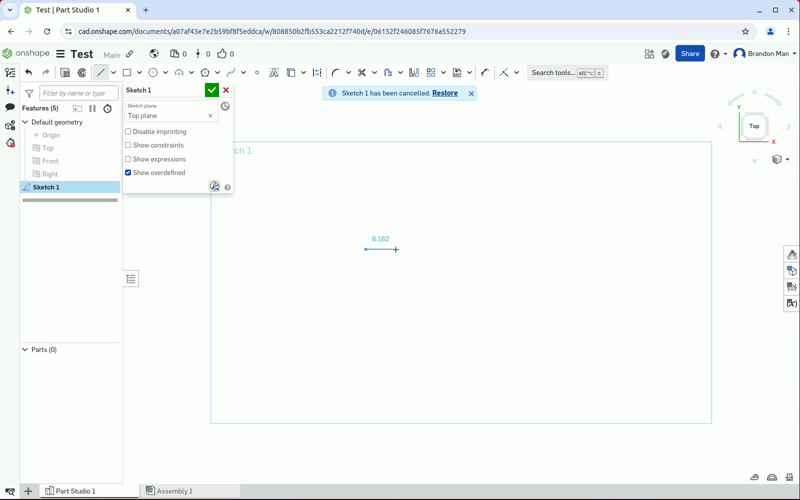
mouse_move(402, 249)
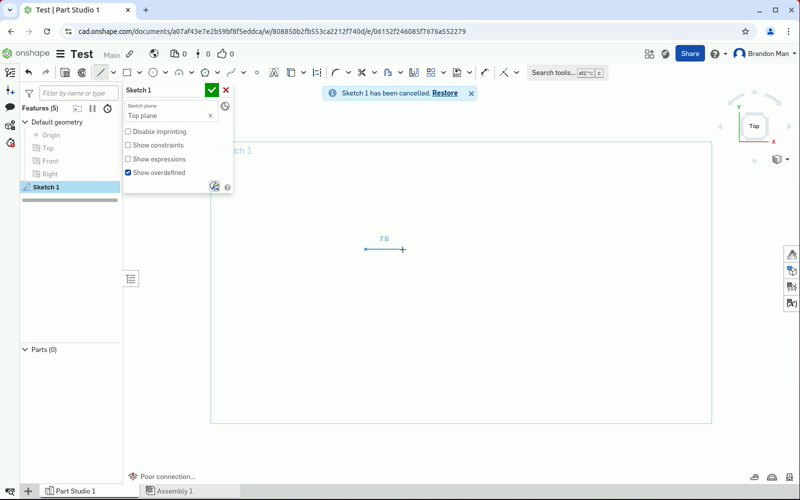
click(402, 249)
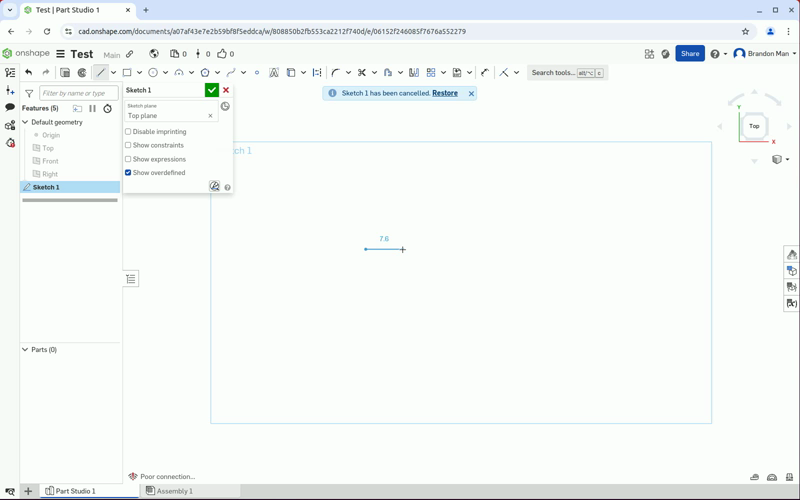
key_up(shift)
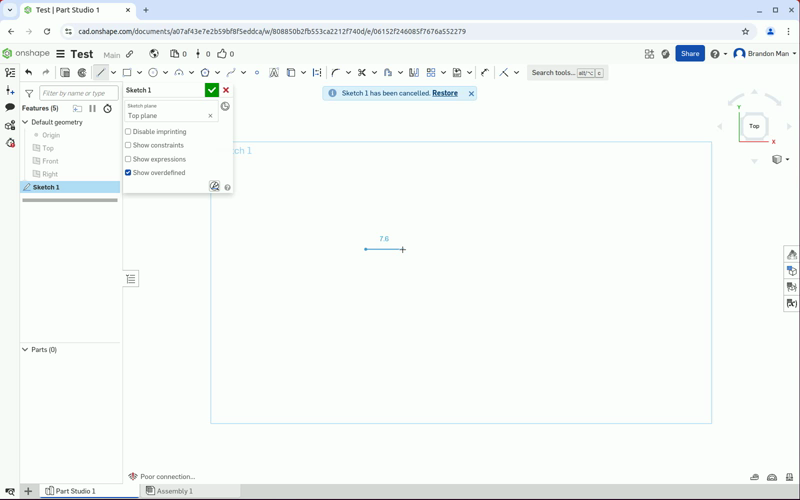
key_down(shift)
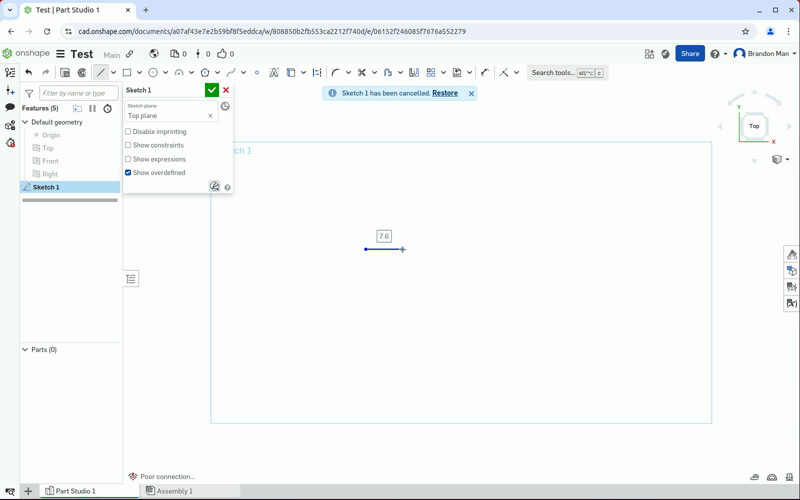
mouse_move(535, 249)
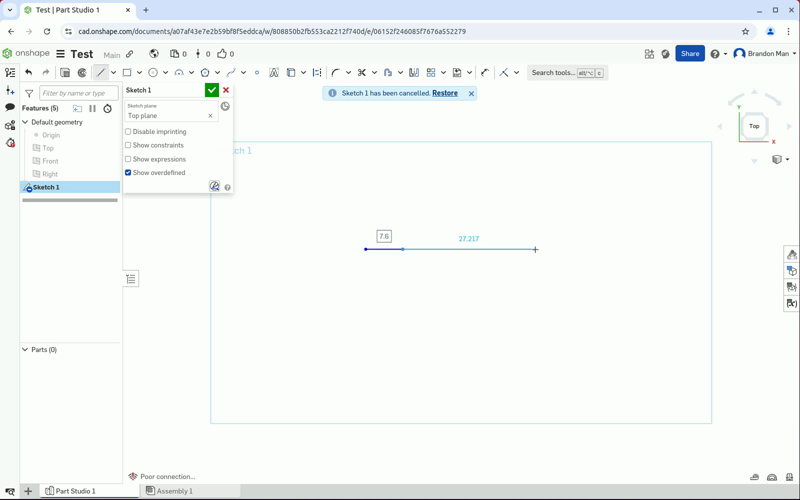
click(535, 249)
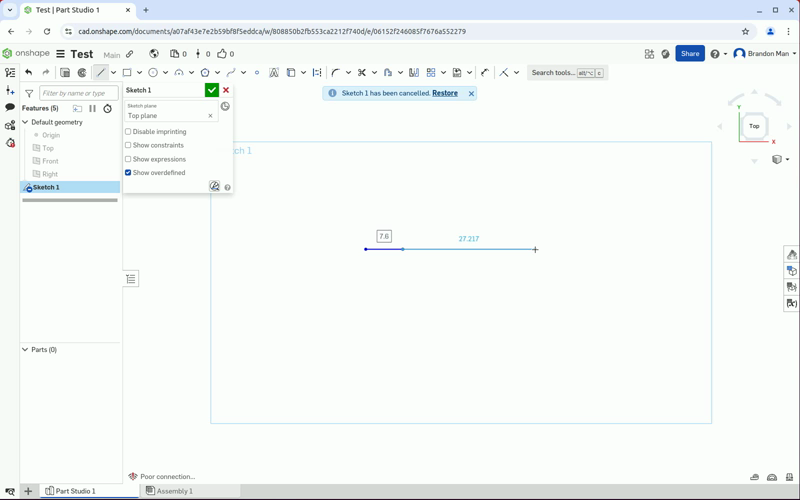
key_up(shift)
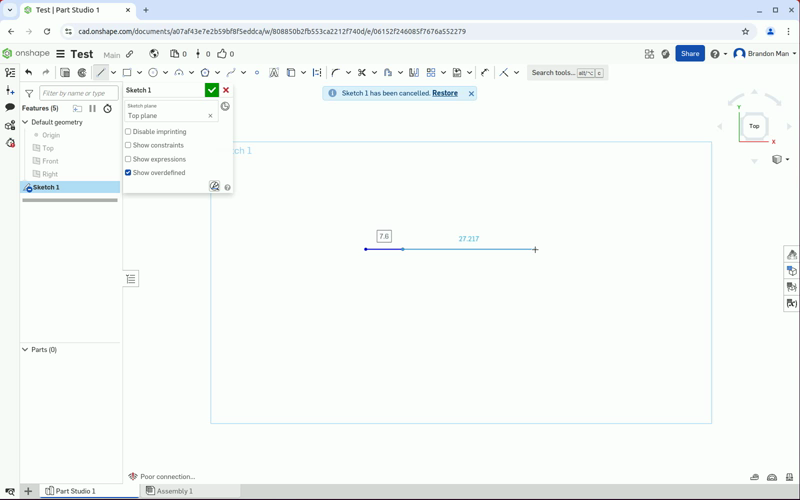
key_down(shift)
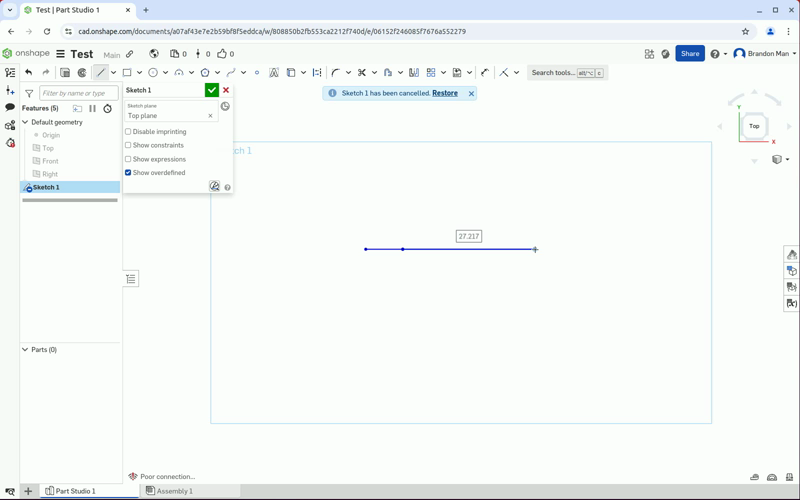
mouse_move(565, 249)
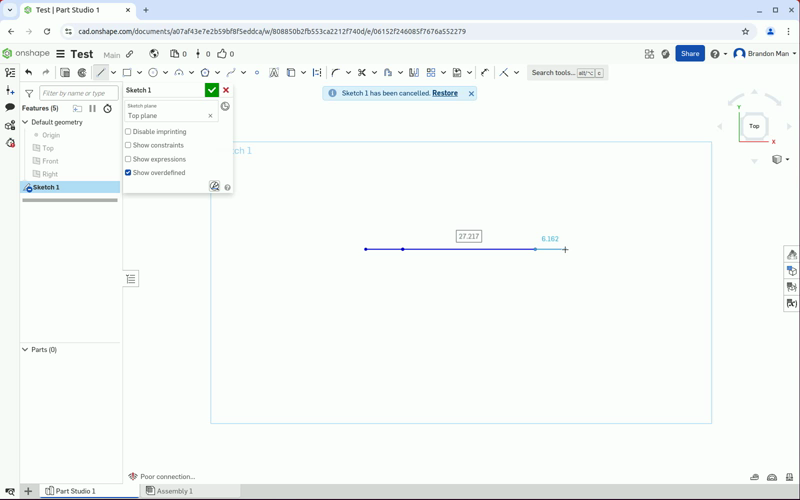
mouse_move(572, 249)
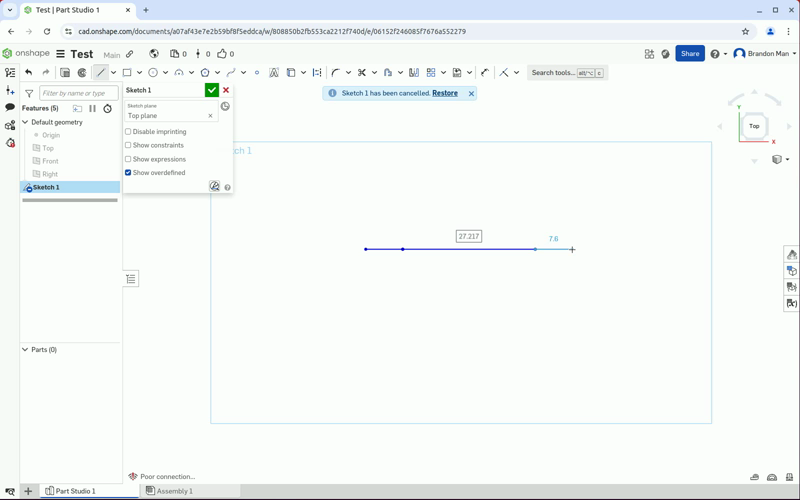
click(572, 249)
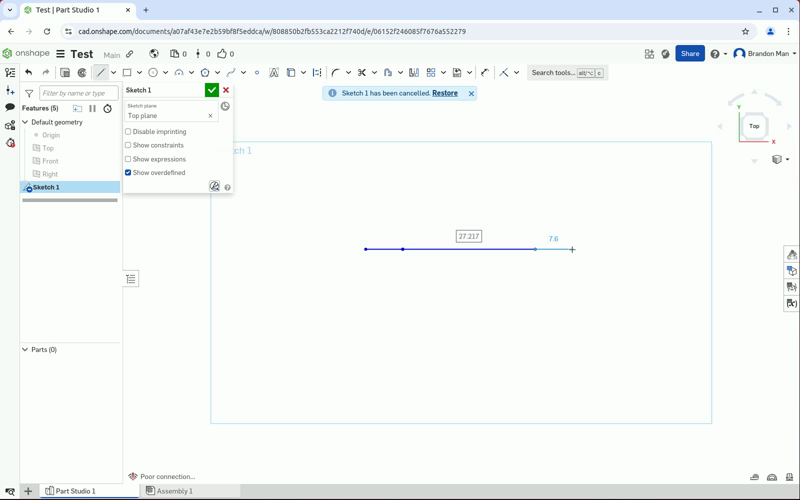
key_up(shift)
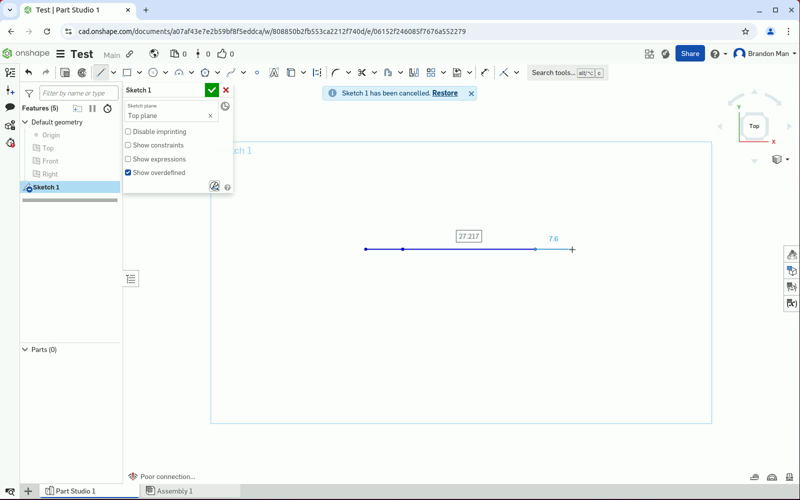
key_down(shift)
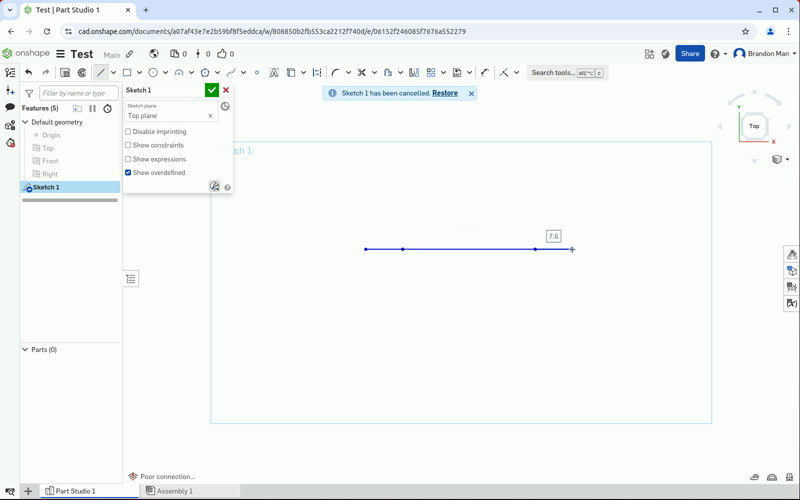
mouse_move(589, 249)
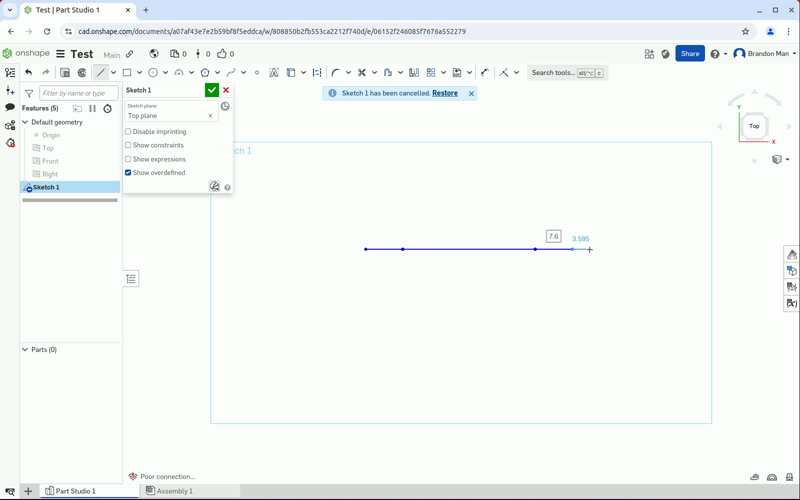
mouse_move(572, 235)
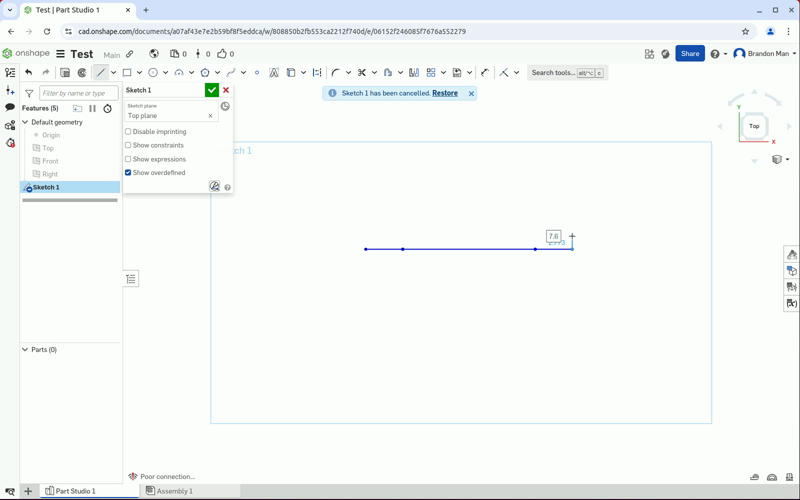
click(572, 235)
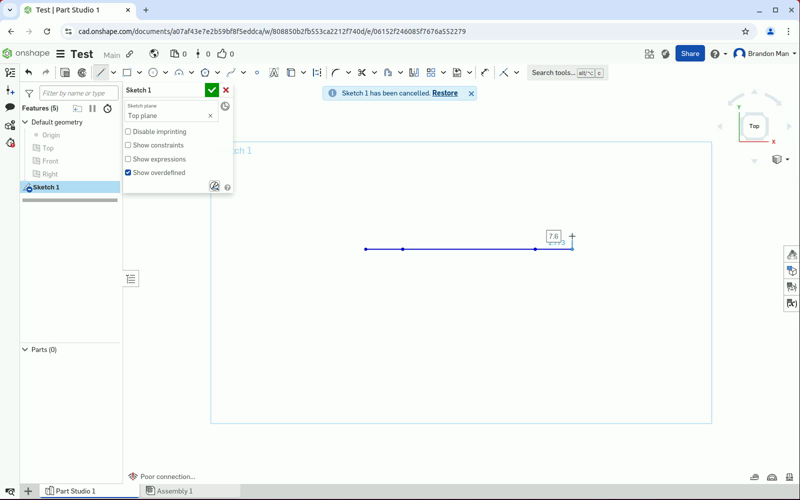
key_up(shift)
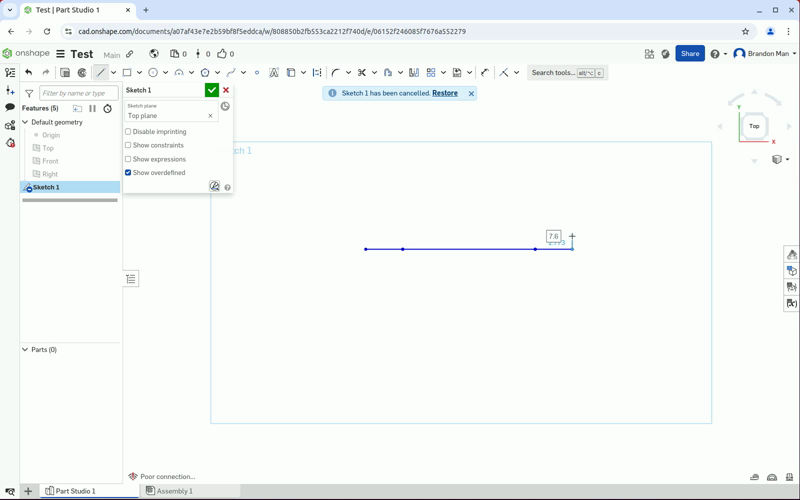
key(esc)
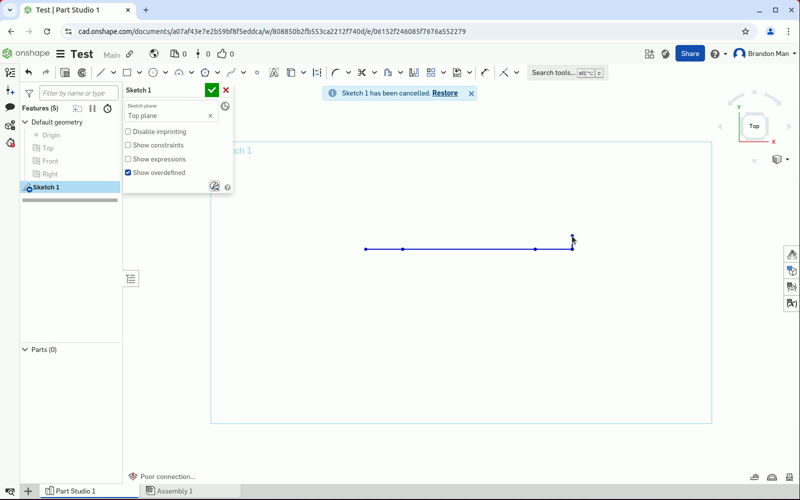
key(a)
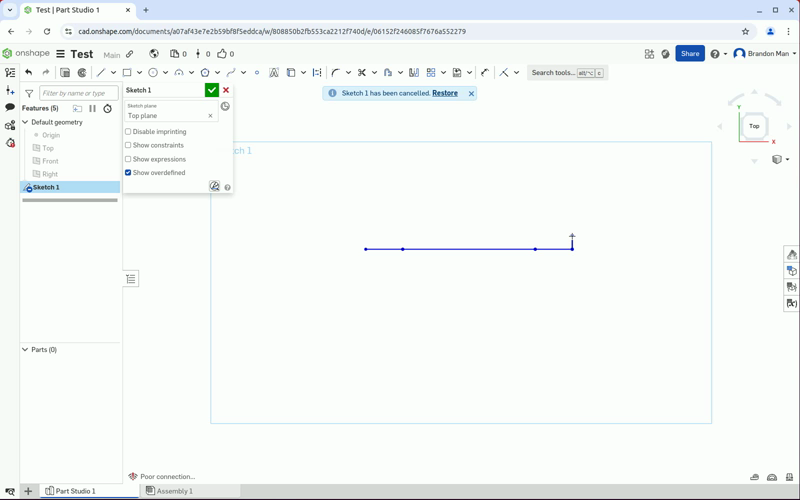
mouse_move(572, 235)
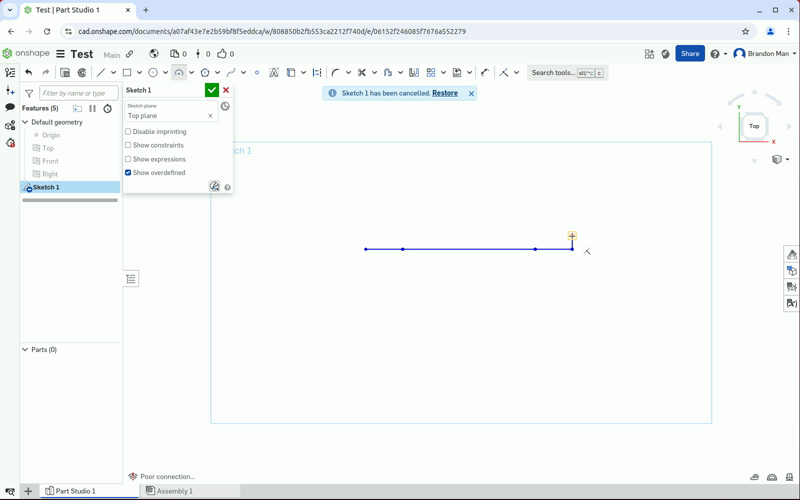
click(572, 235)
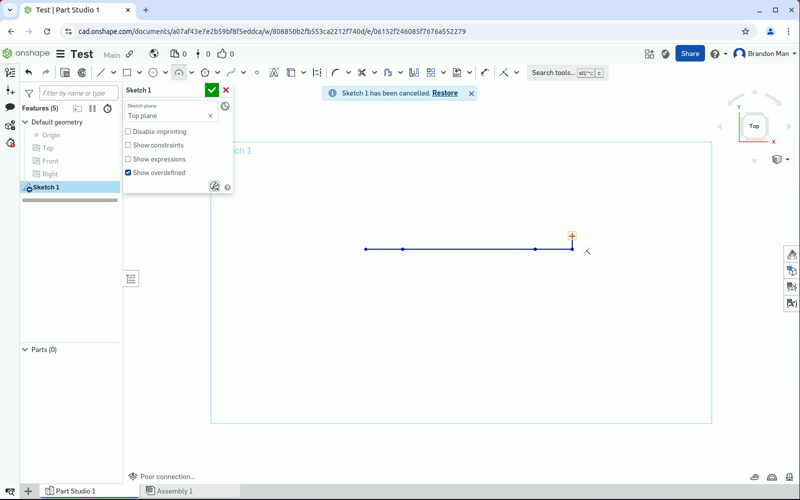
key_down(shift)
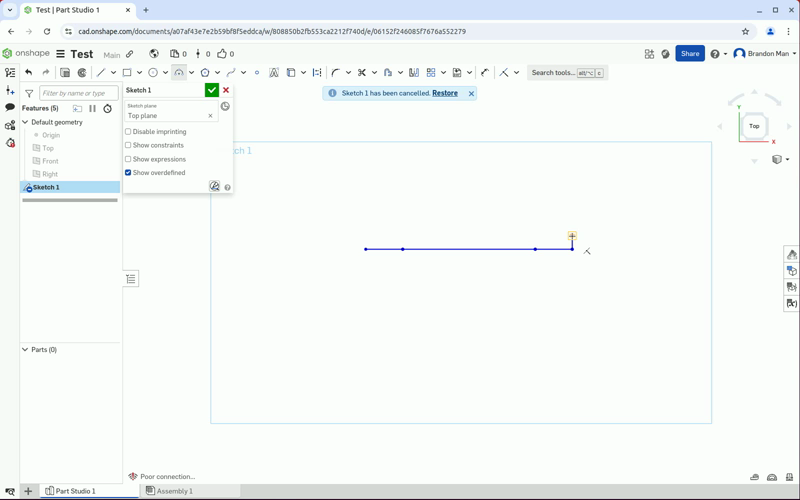
mouse_move(559, 222)
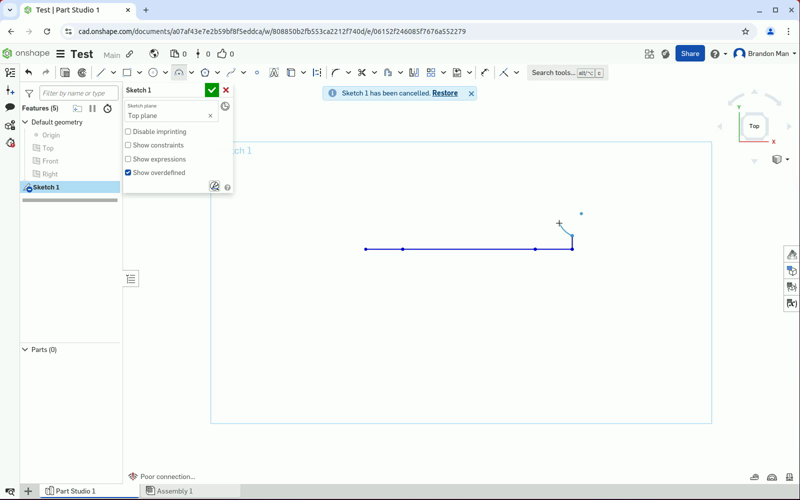
click(559, 222)
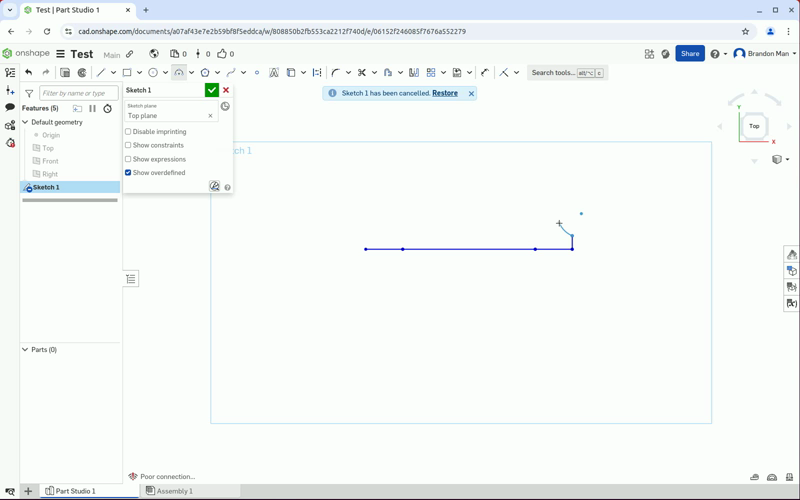
mouse_move(568, 226)
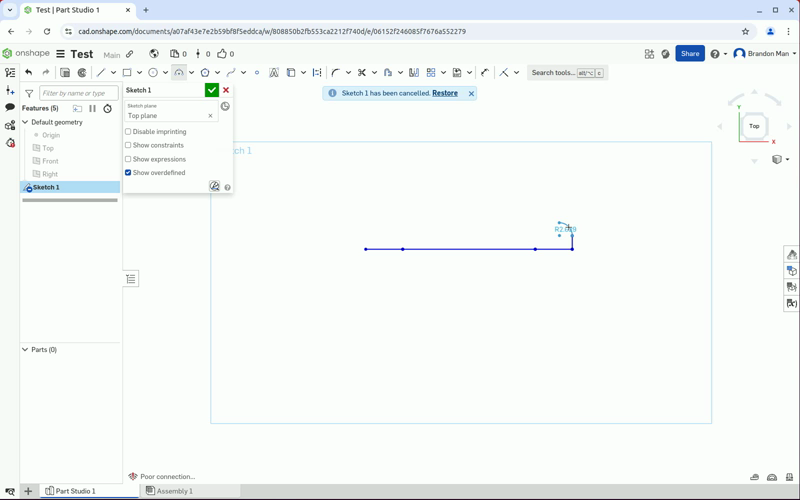
click(568, 226)
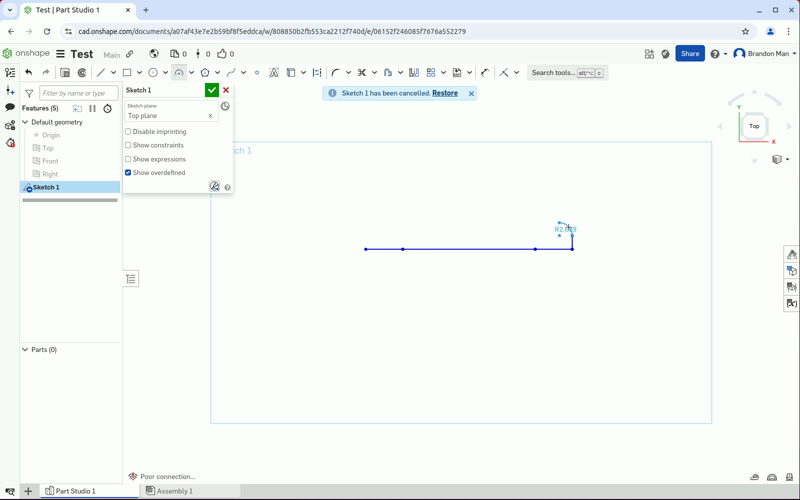
key_up(shift)
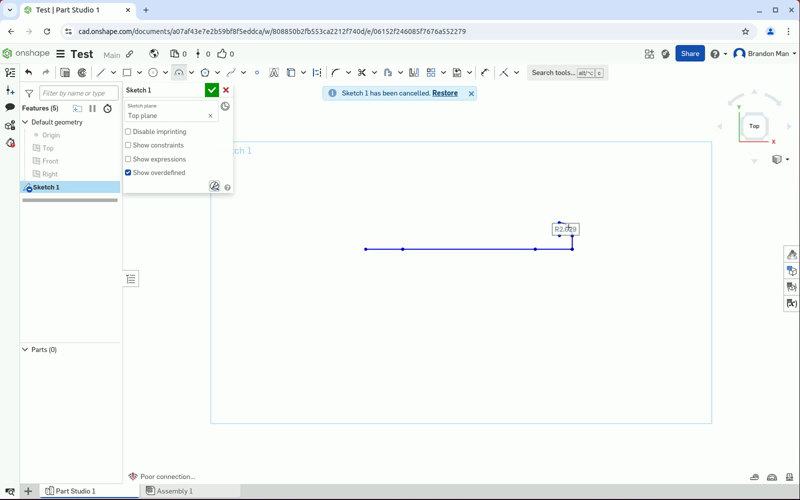
key(esc)
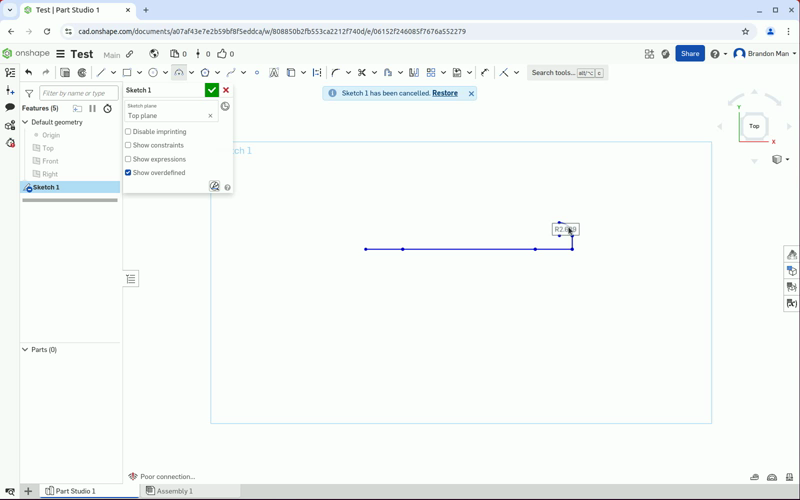
key(l)
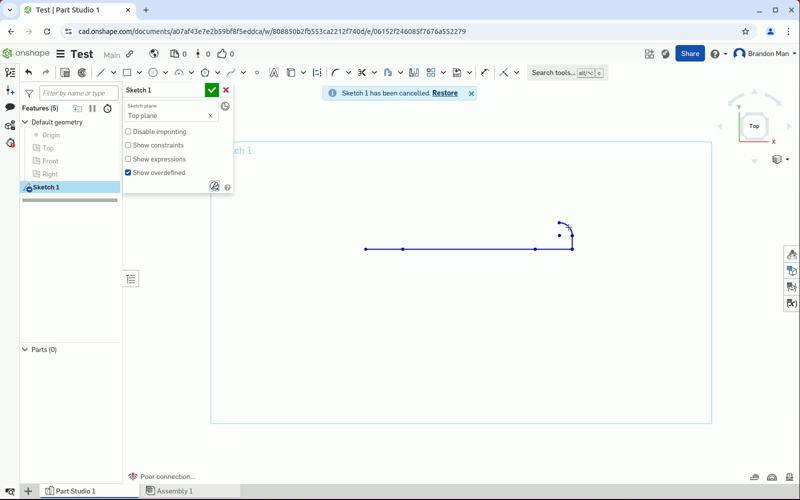
mouse_move(559, 222)
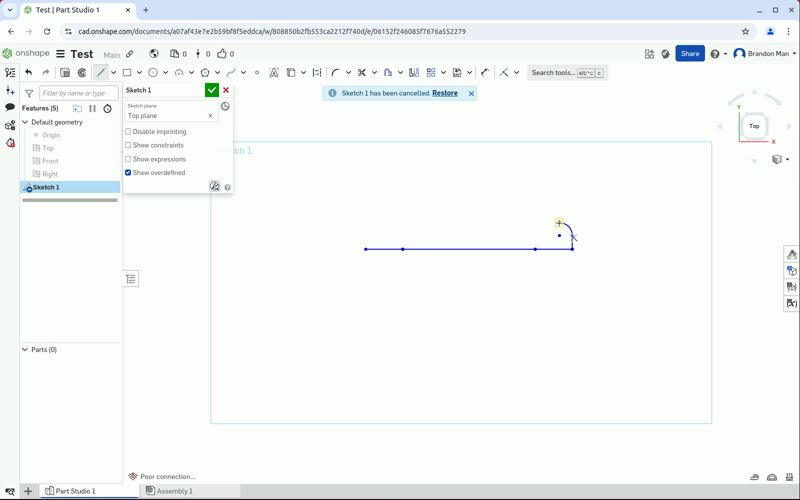
click(559, 222)
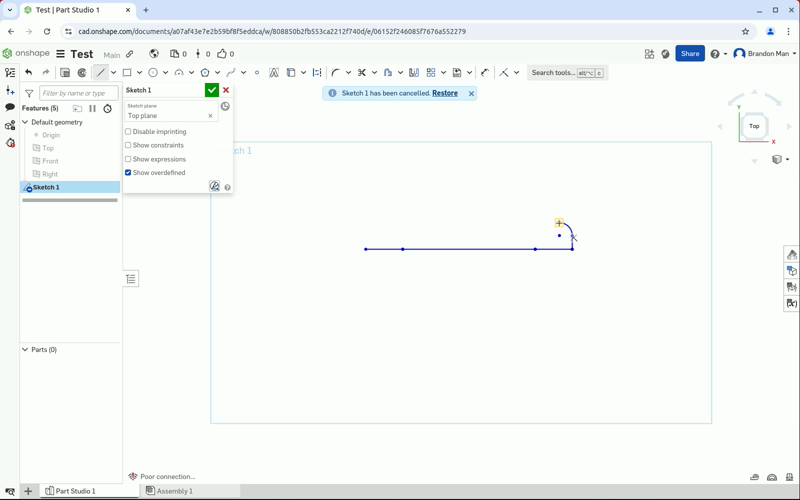
key_down(shift)
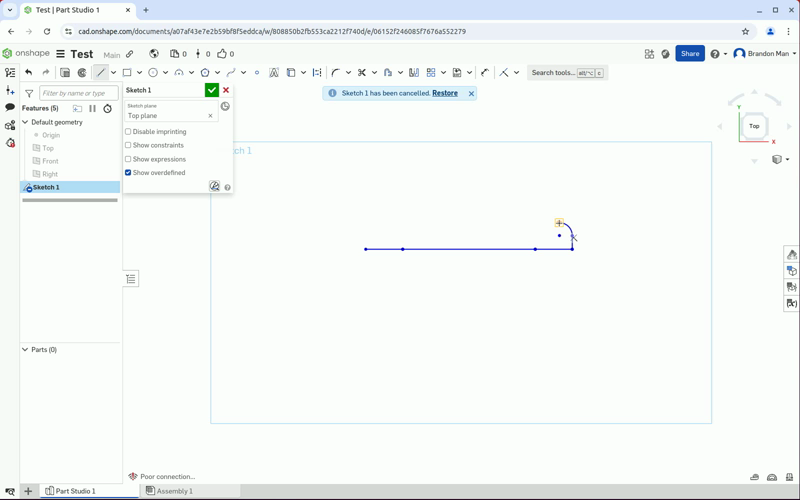
mouse_move(378, 222)
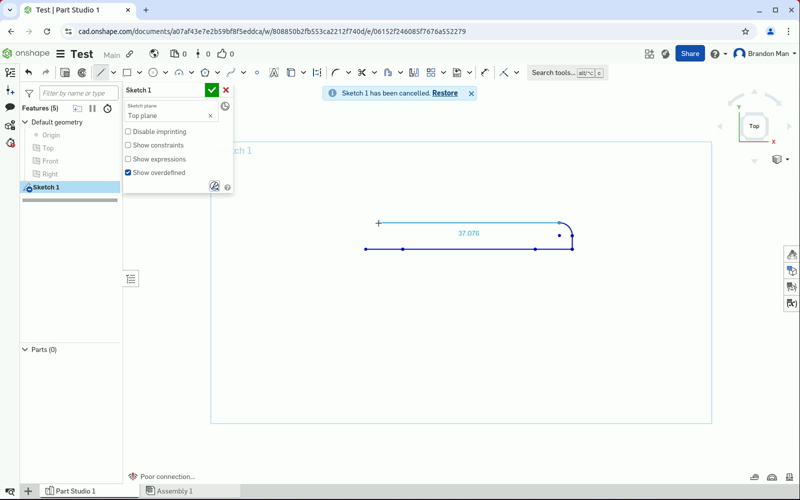
click(378, 222)
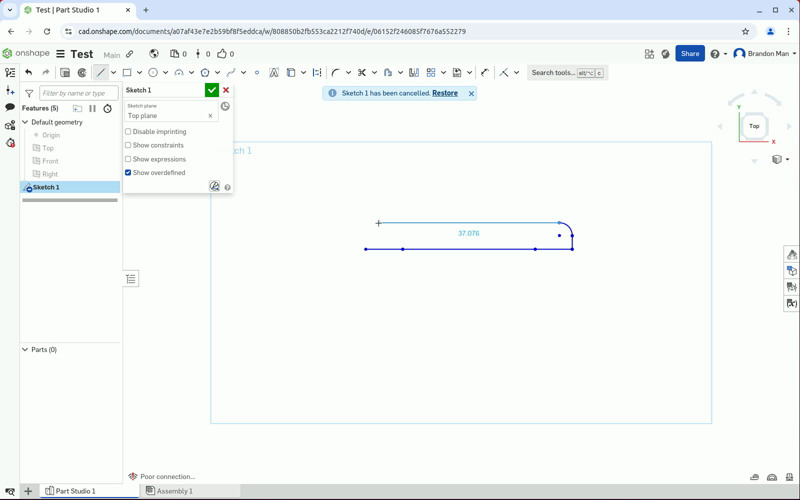
key_up(shift)
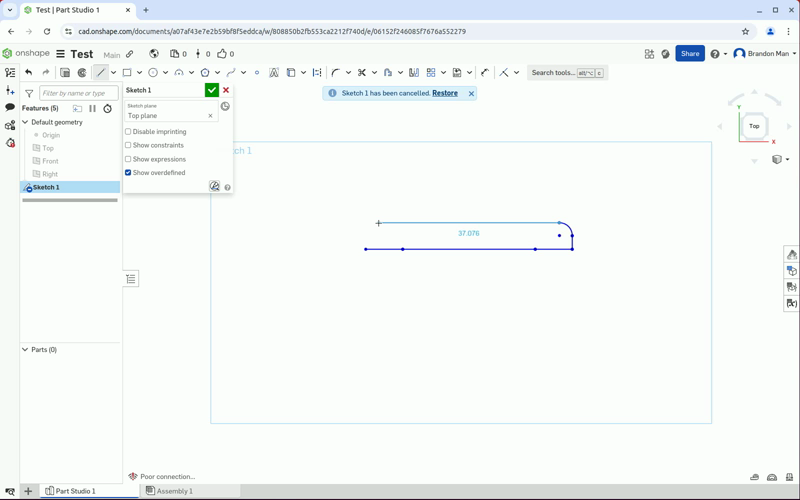
key(esc)
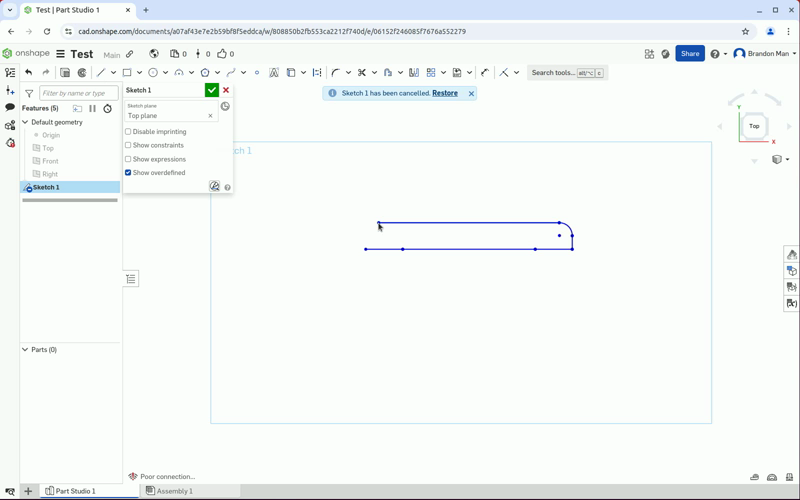
key(a)
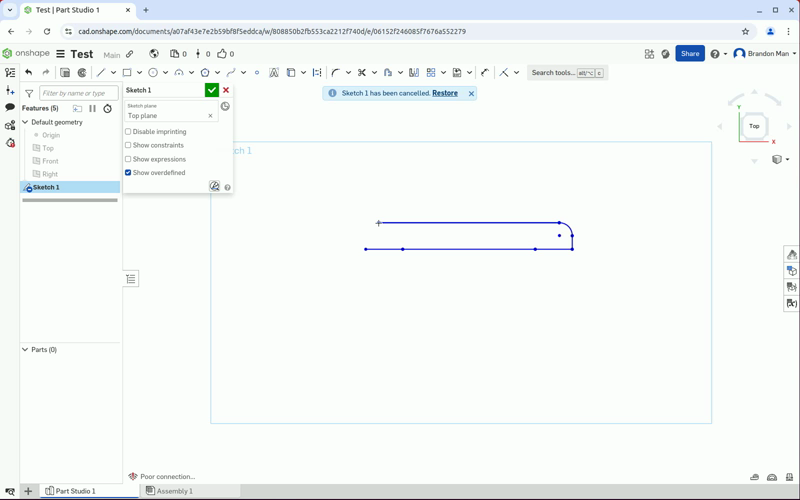
mouse_move(378, 222)
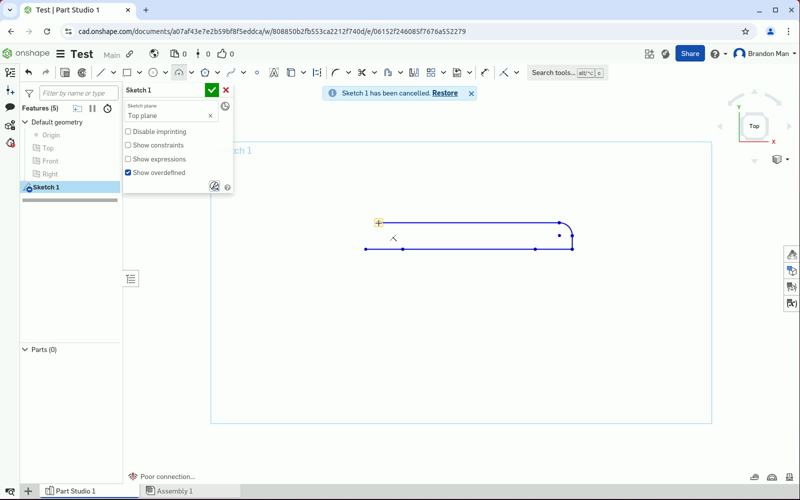
click(378, 222)
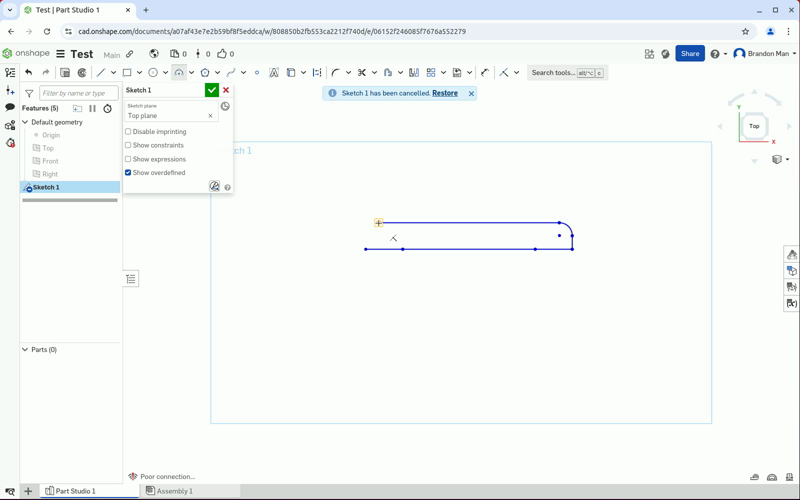
key_down(shift)
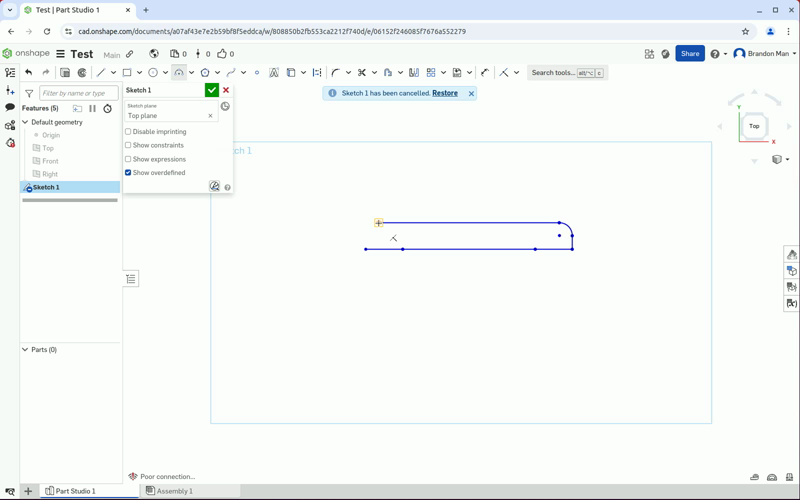
mouse_move(365, 235)
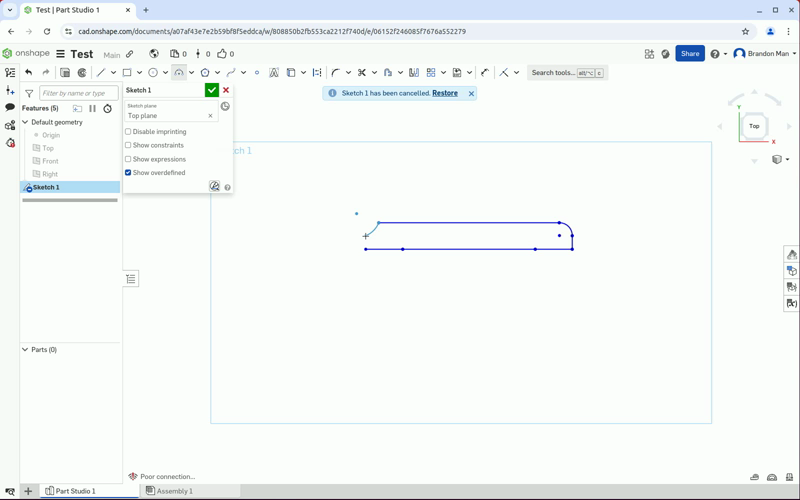
click(365, 235)
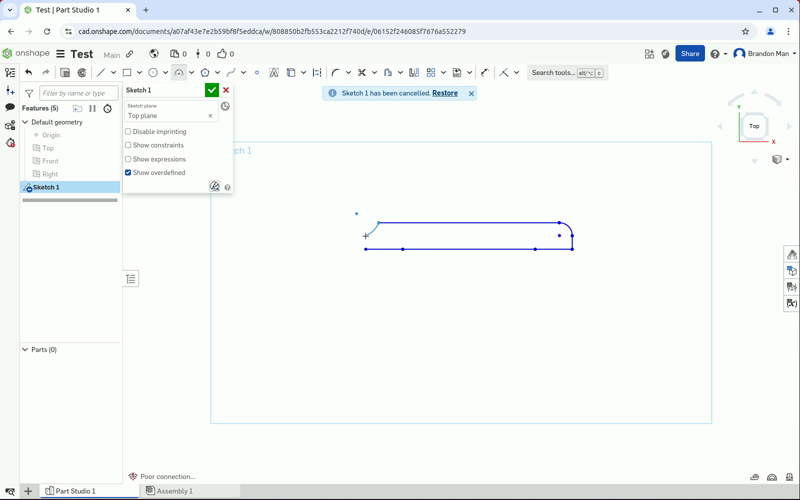
mouse_move(369, 226)
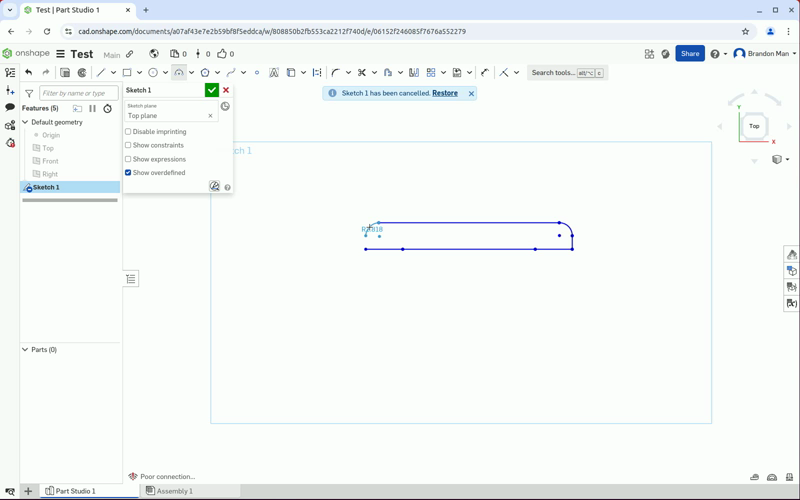
click(369, 226)
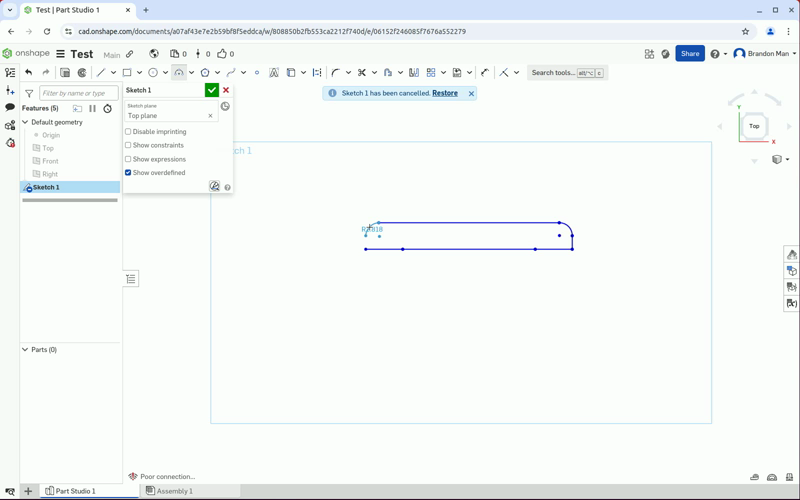
key_up(shift)
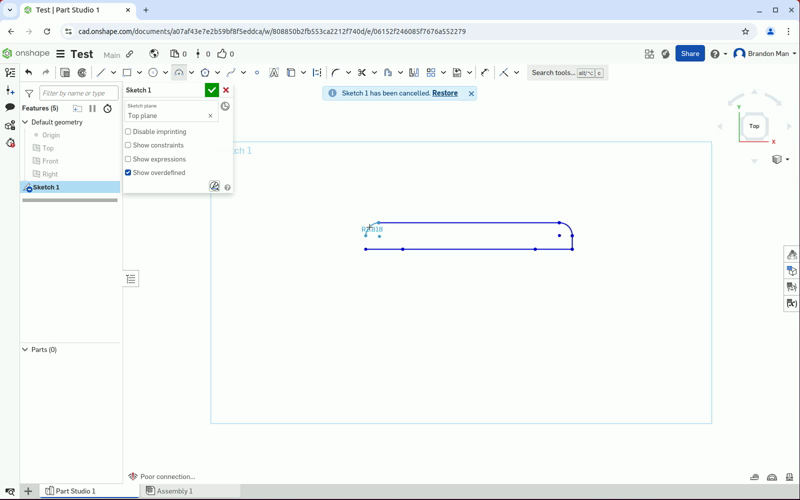
key(esc)
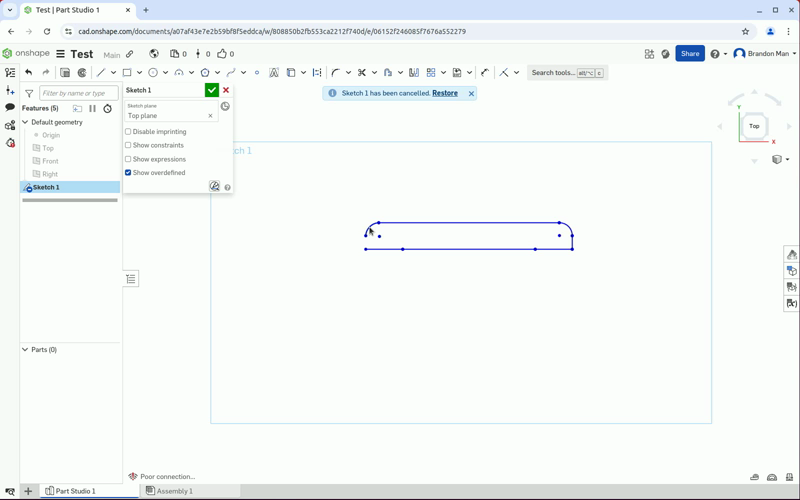
key(l)
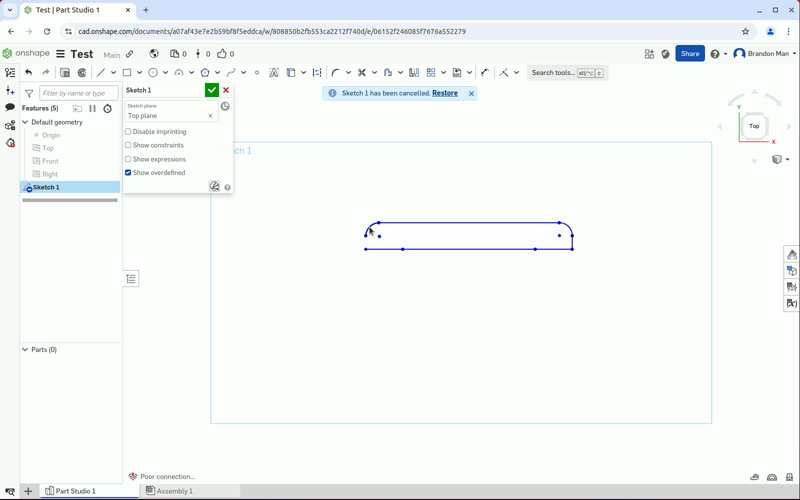
mouse_move(365, 235)
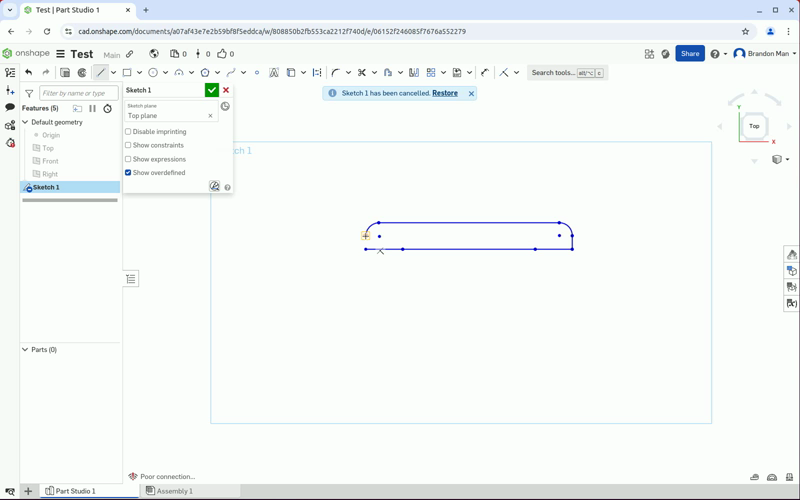
click(365, 235)
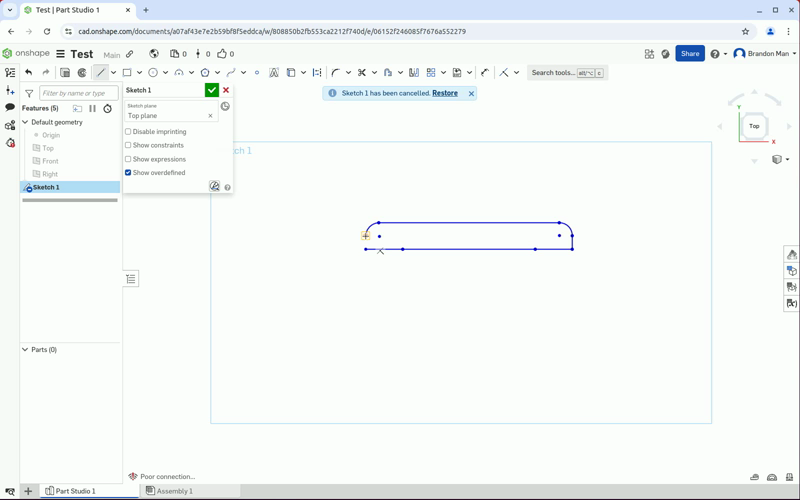
mouse_move(395, 235)
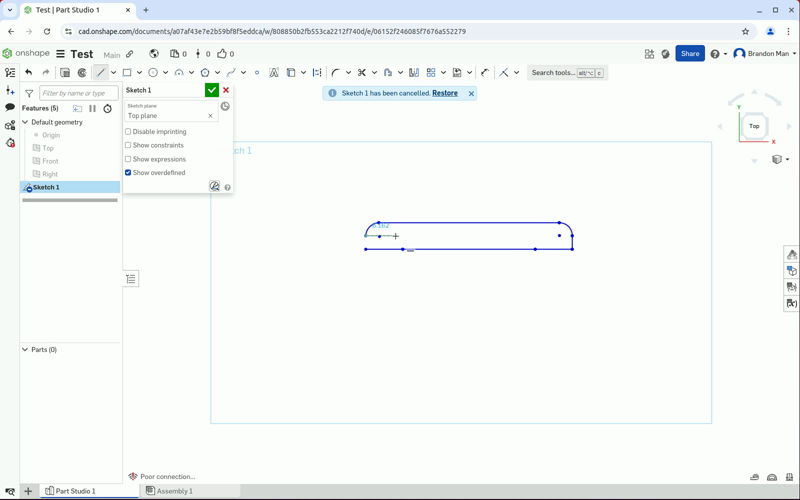
key_down(shift)
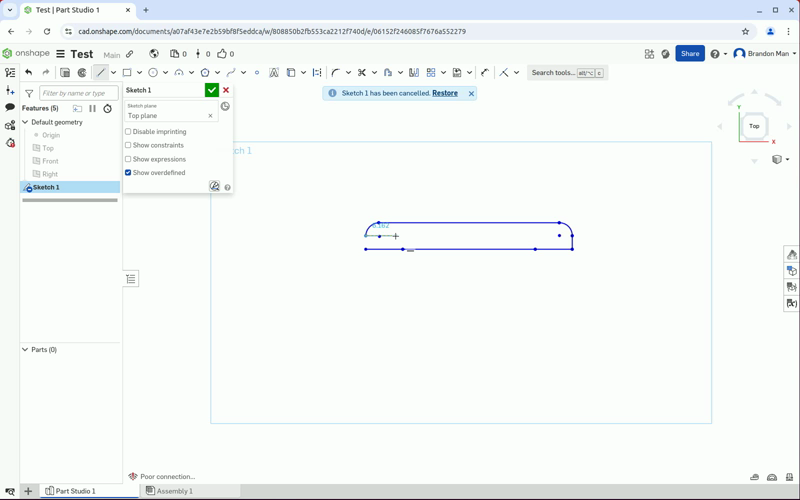
mouse_move(365, 249)
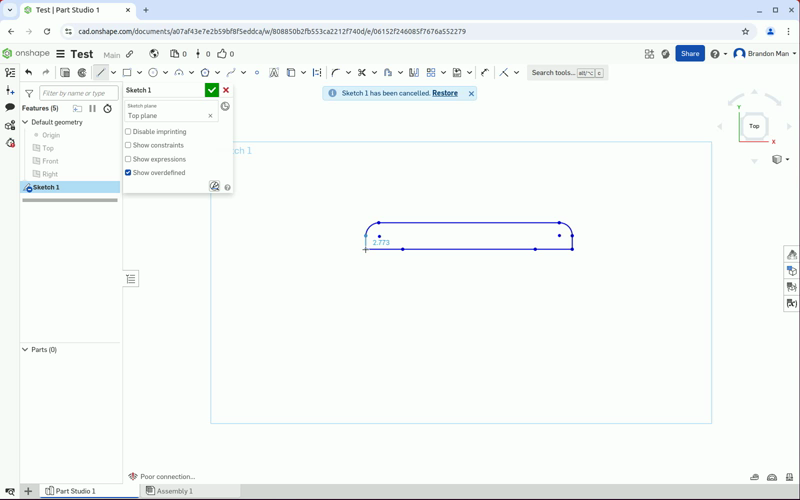
key_up(shift)
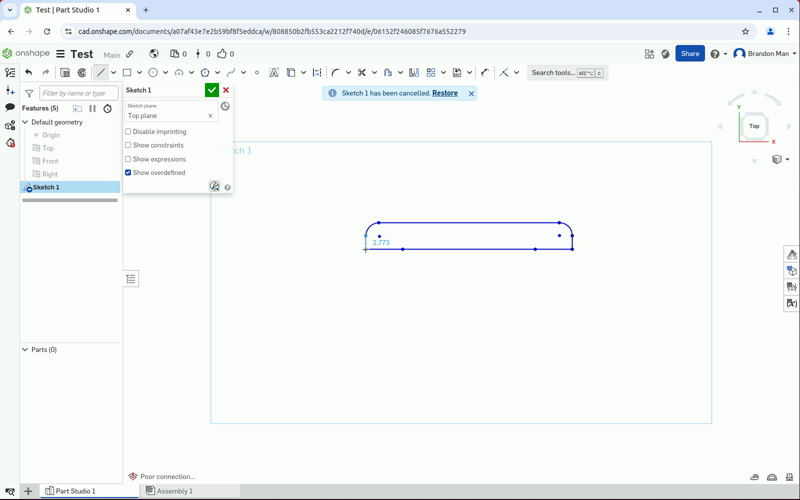
click(365, 249)
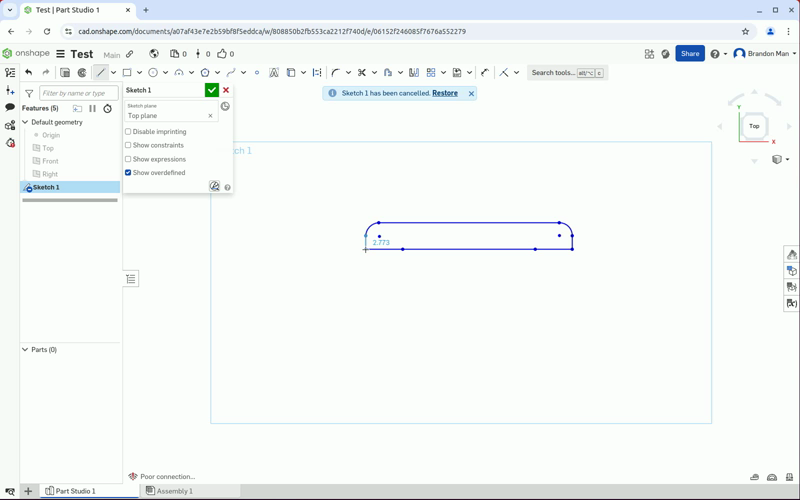
key(esc)
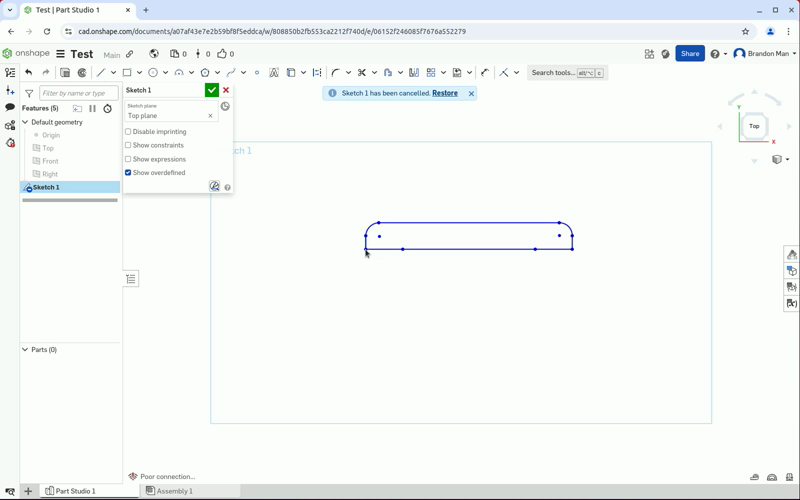
mouse_move(558, 236)
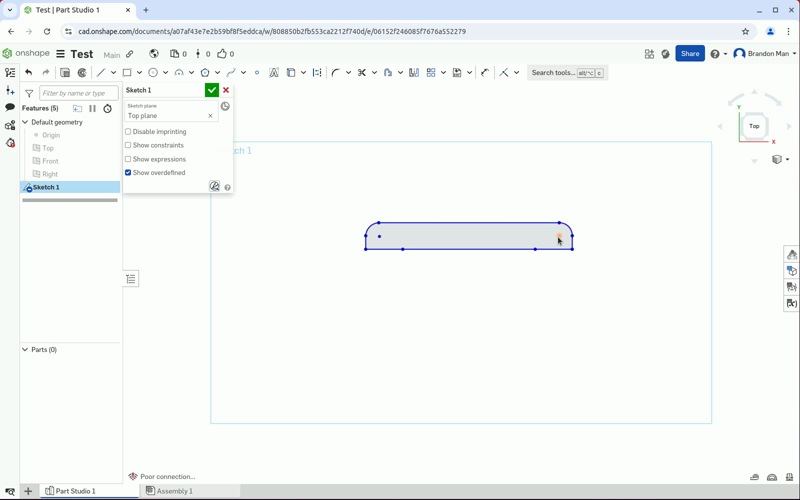
click(558, 236)
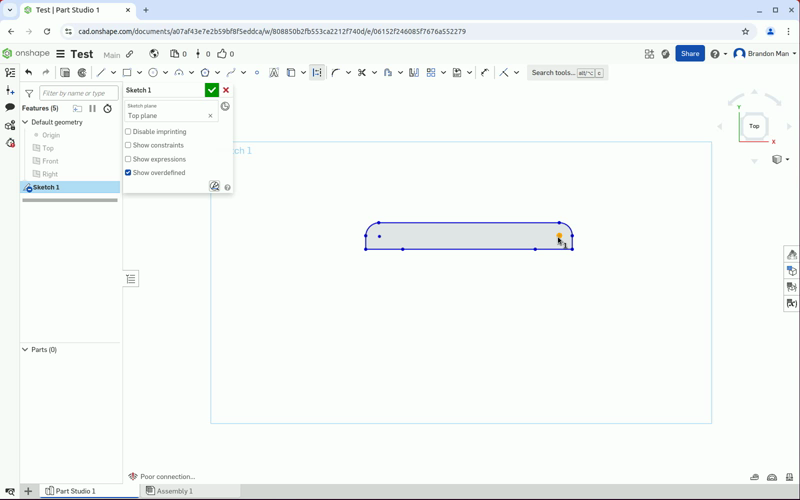
mouse_move(73, 352)
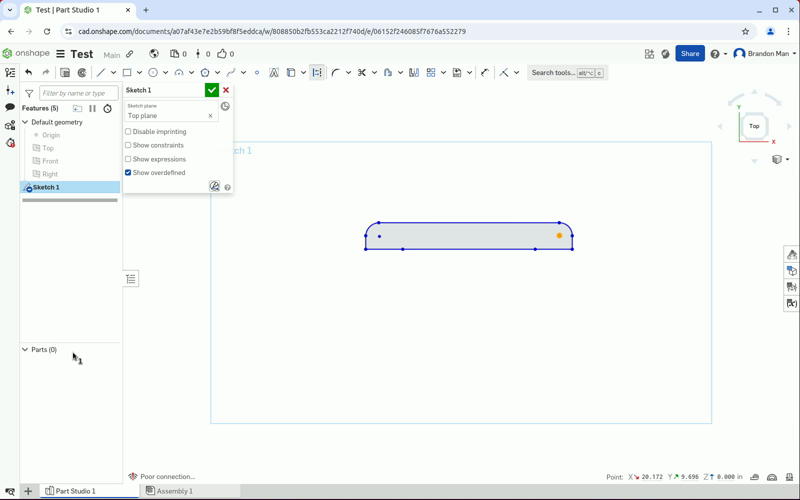
key(shift+y)
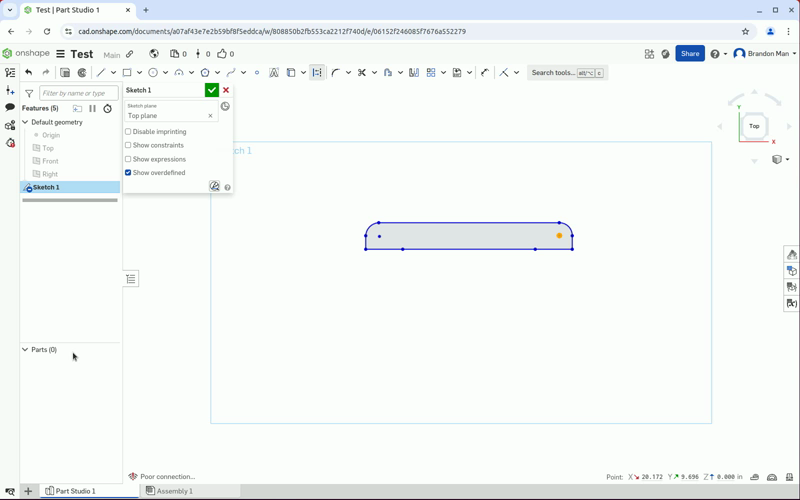
key(shift+e)
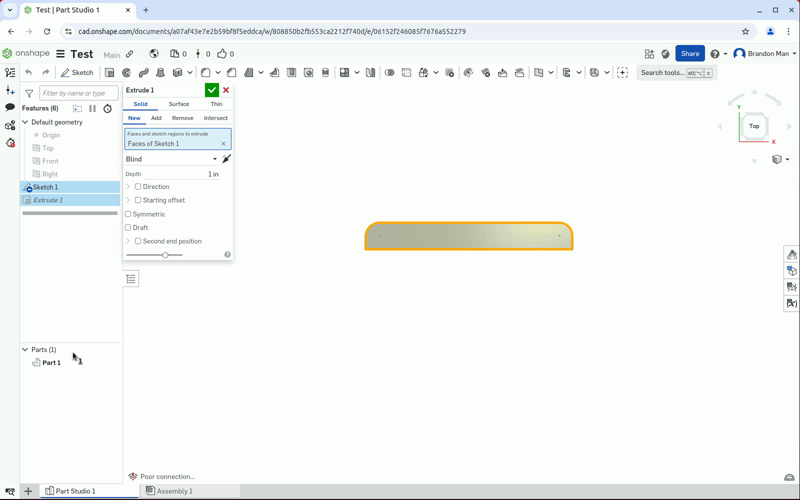
mouse_move(143, 106)
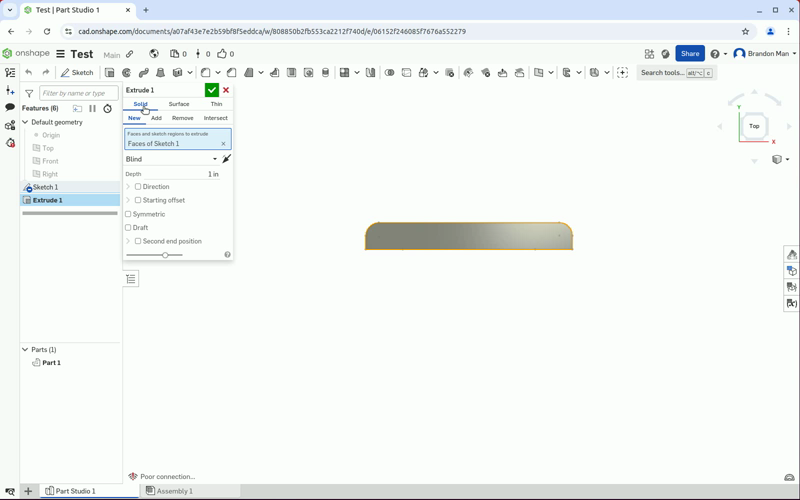
click(143, 106)
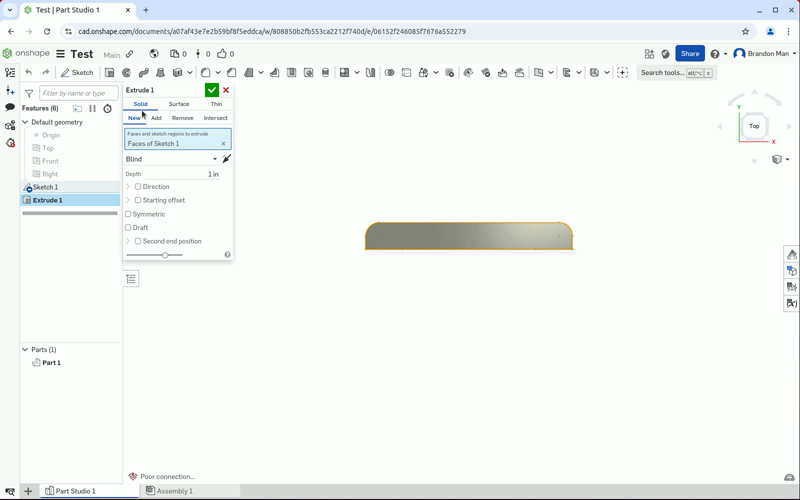
mouse_move(137, 120)
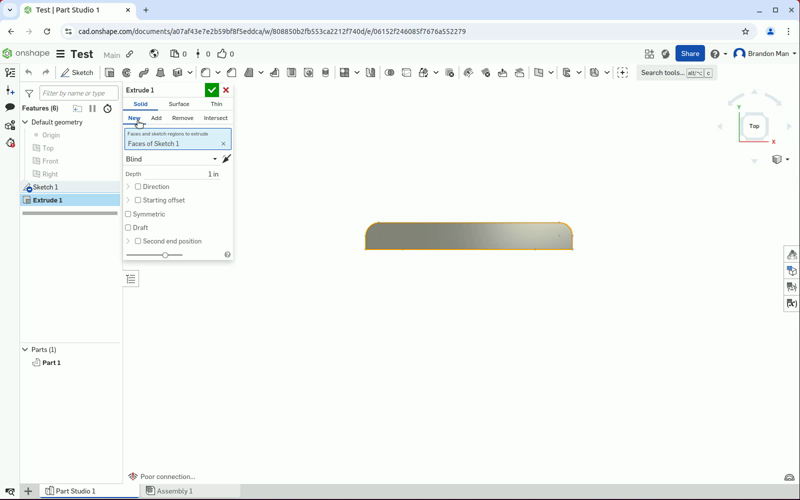
click(137, 120)
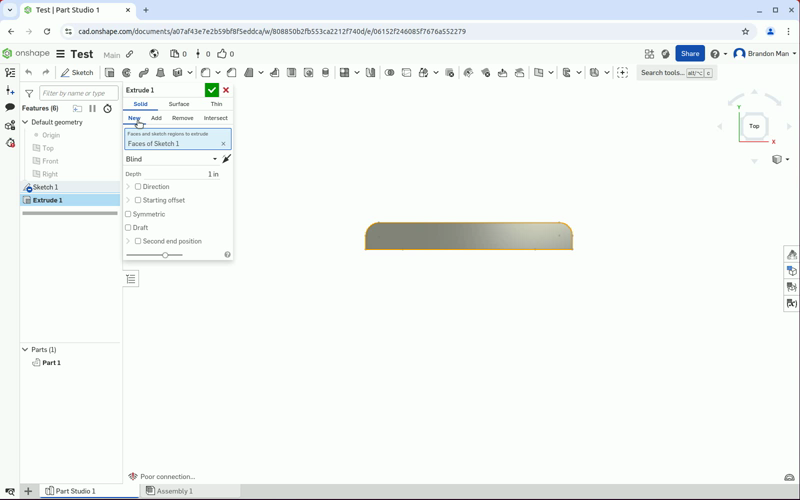
key(tab, 4)
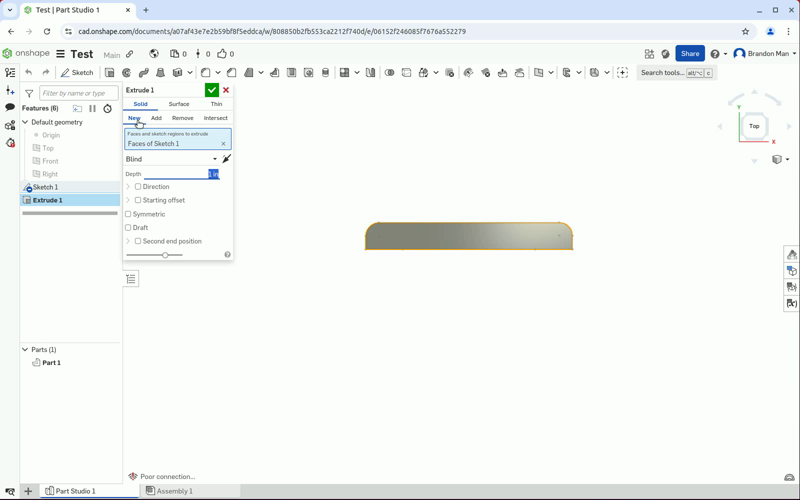
text(7.943)
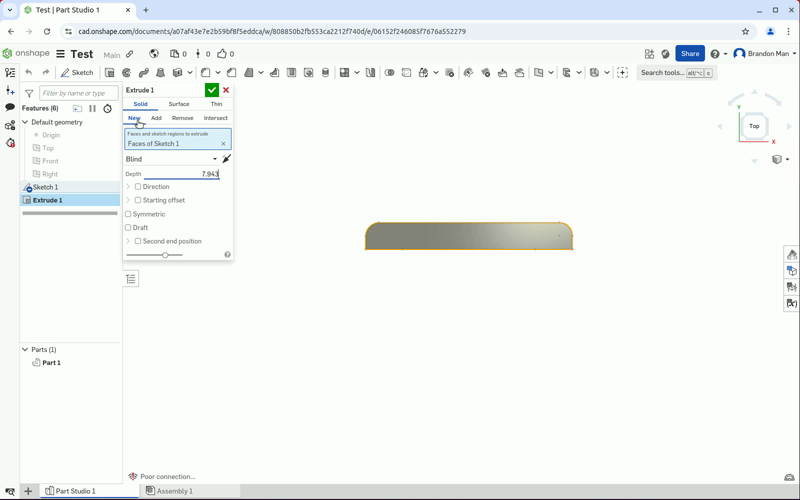
key(enter)
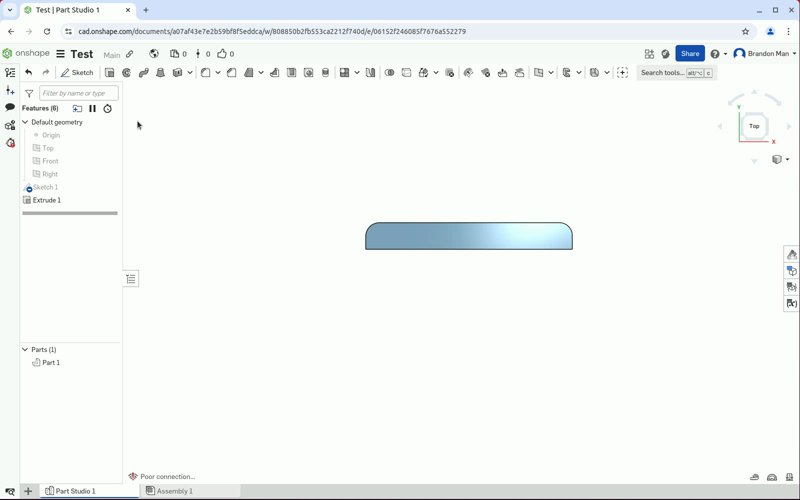
key(shift+h)
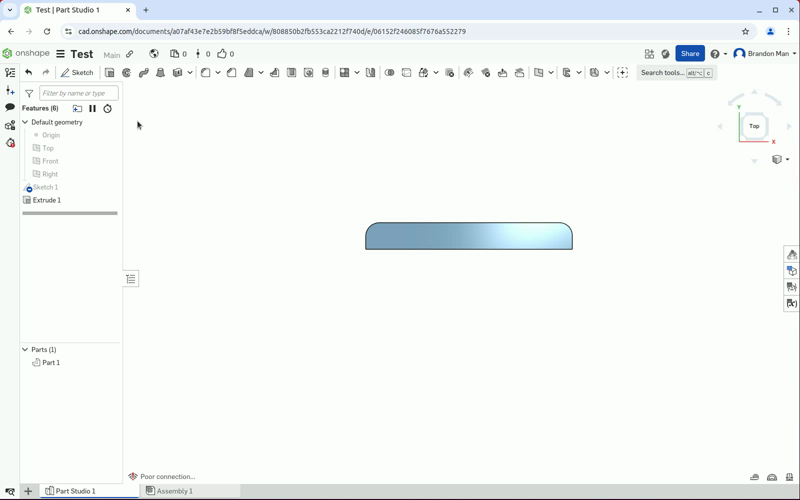
key(shift+h)
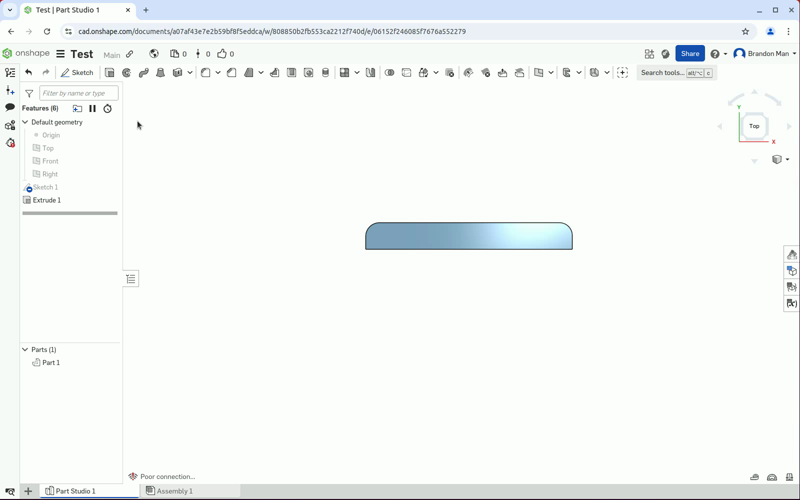
mouse_move(73, 189)
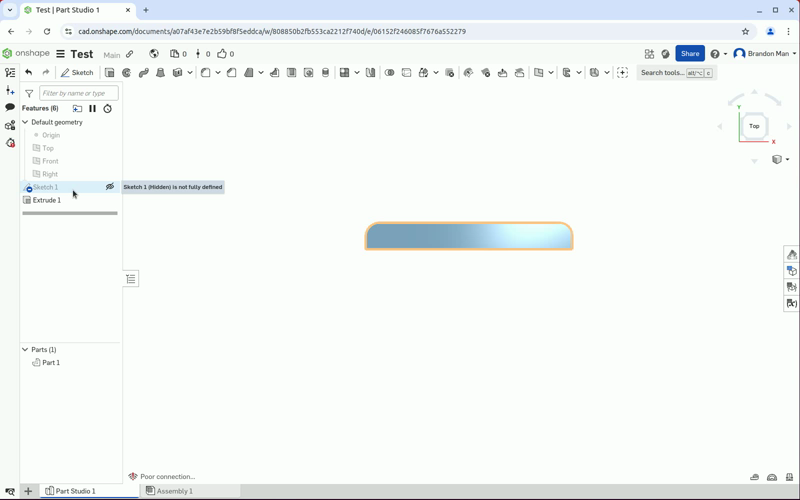
click(73, 189)
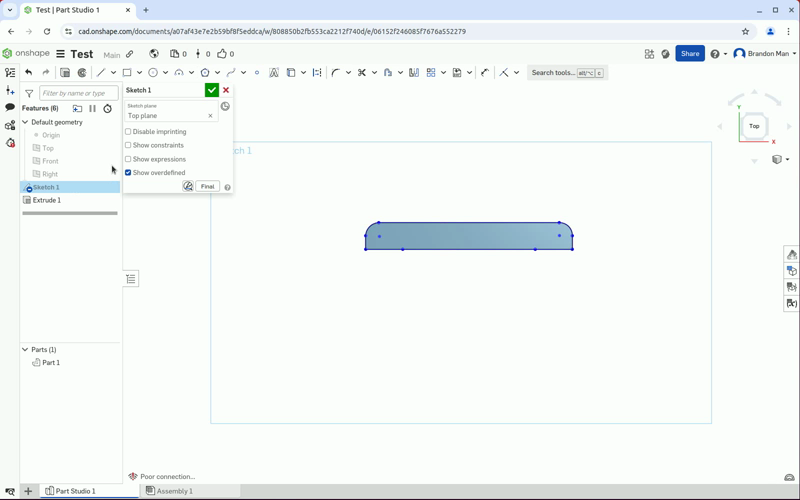
mouse_move(229, 92)
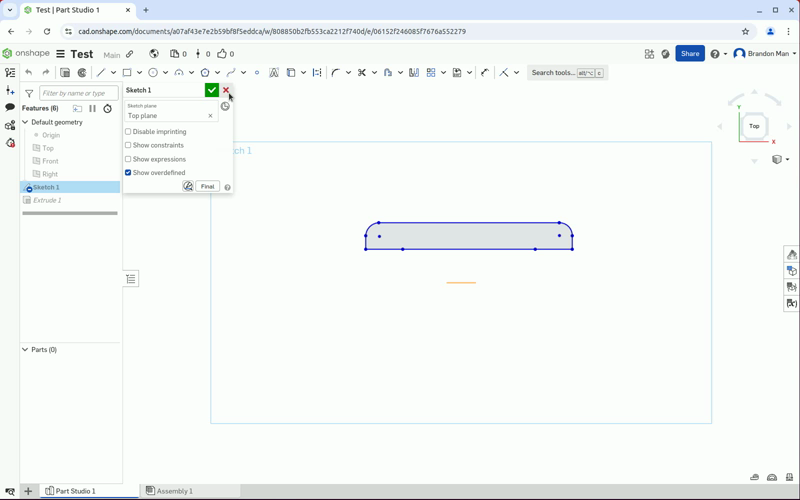
click(229, 92)
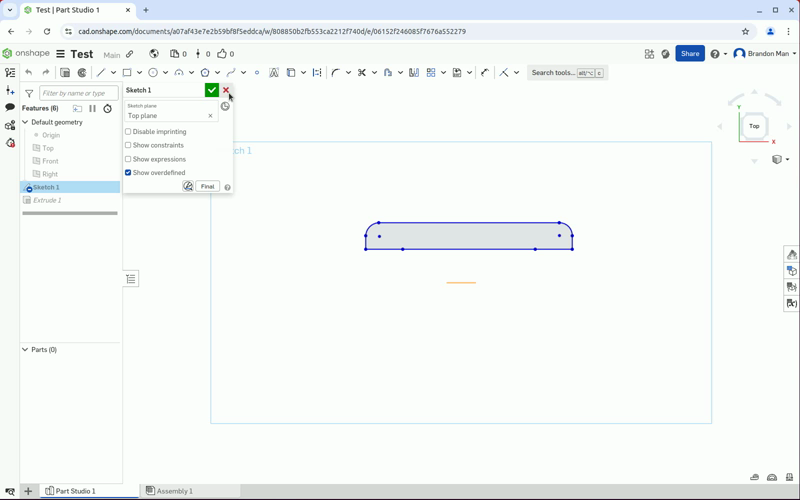
key(shift+s)
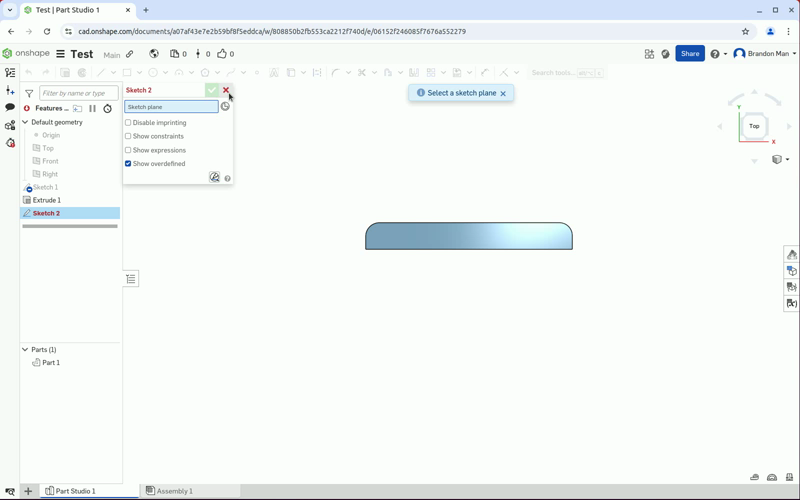
mouse_move(73, 150)
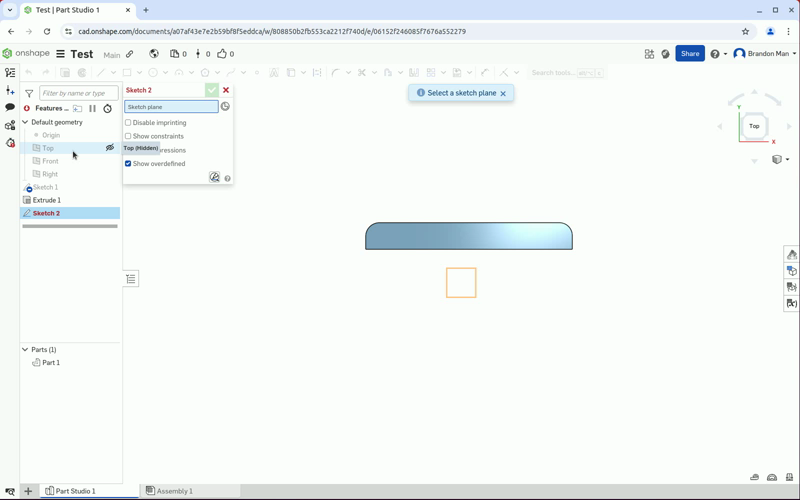
click(73, 150)
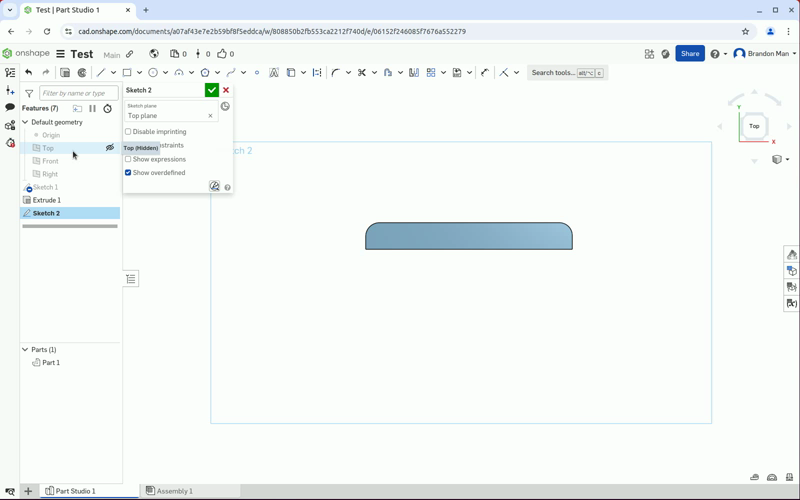
mouse_move(73, 352)
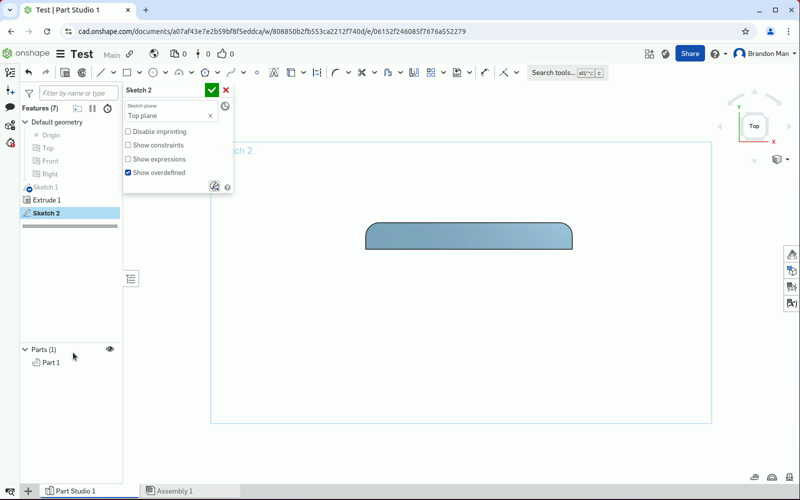
key(y)
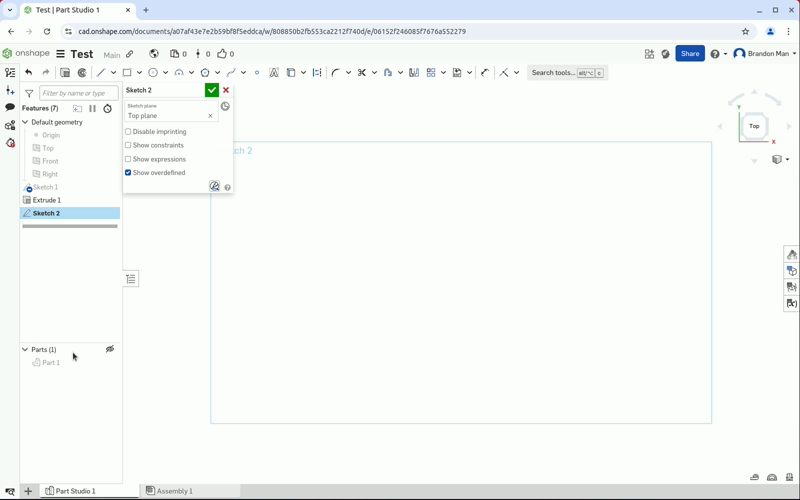
key(l)
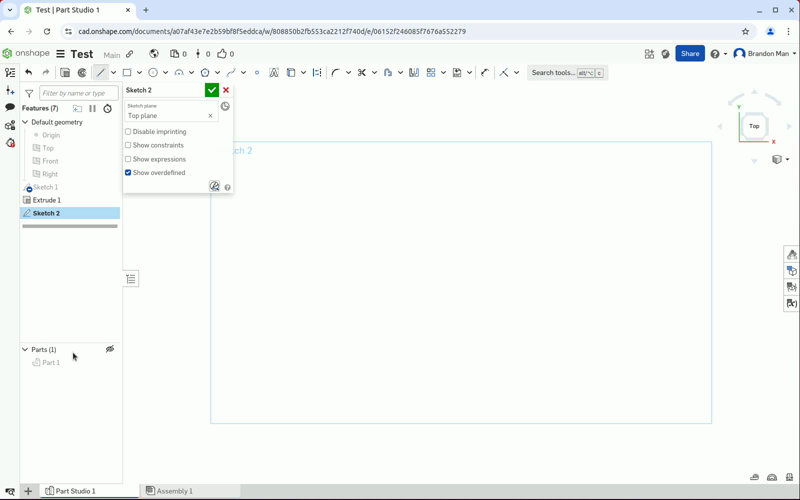
key_down(shift)
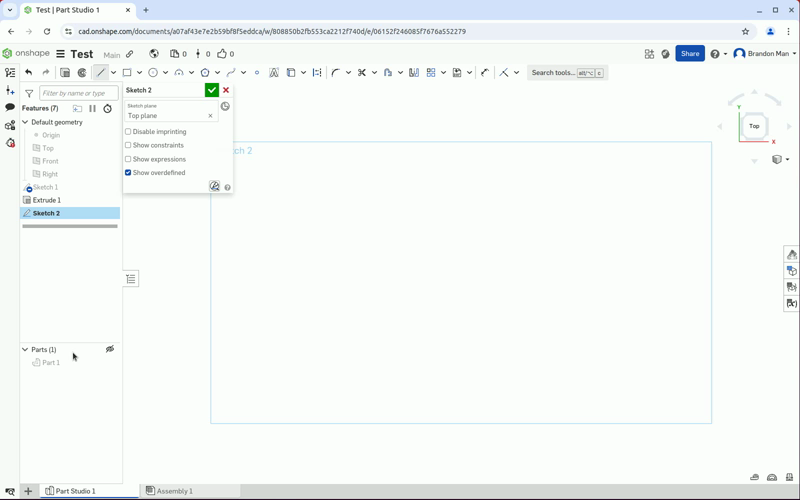
mouse_move(365, 326)
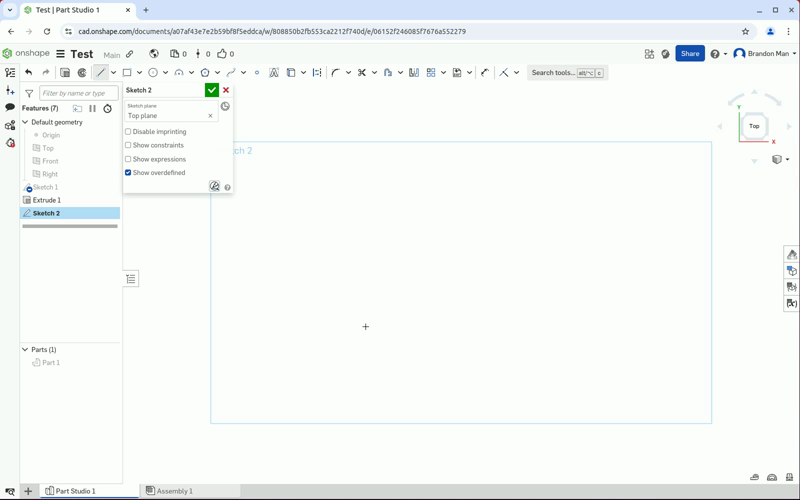
click(365, 326)
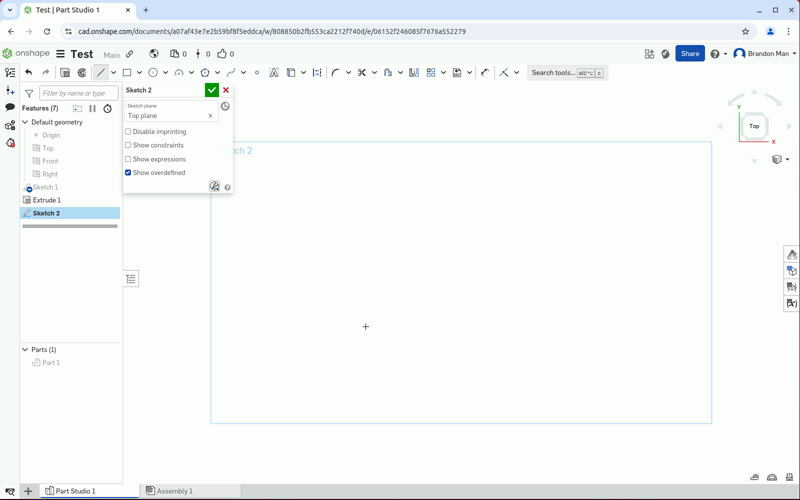
key_up(shift)
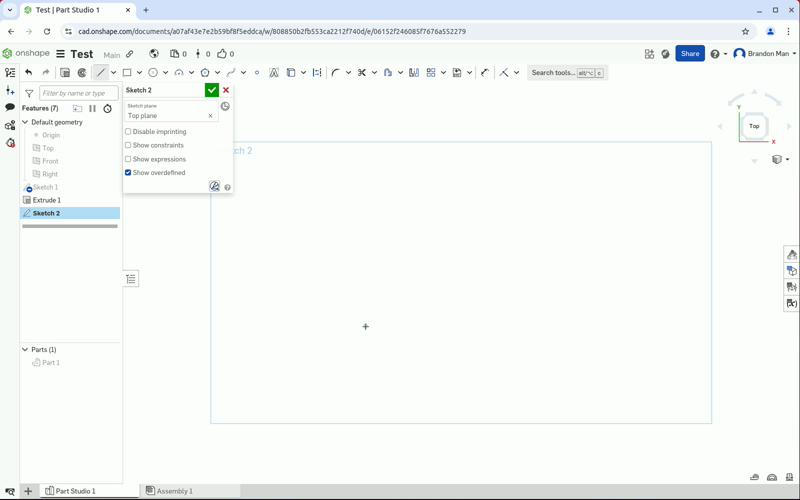
key_down(shift)
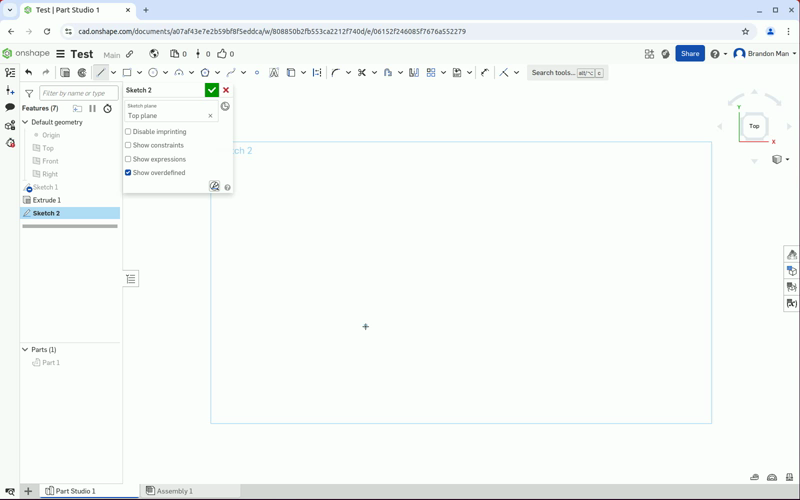
mouse_move(395, 326)
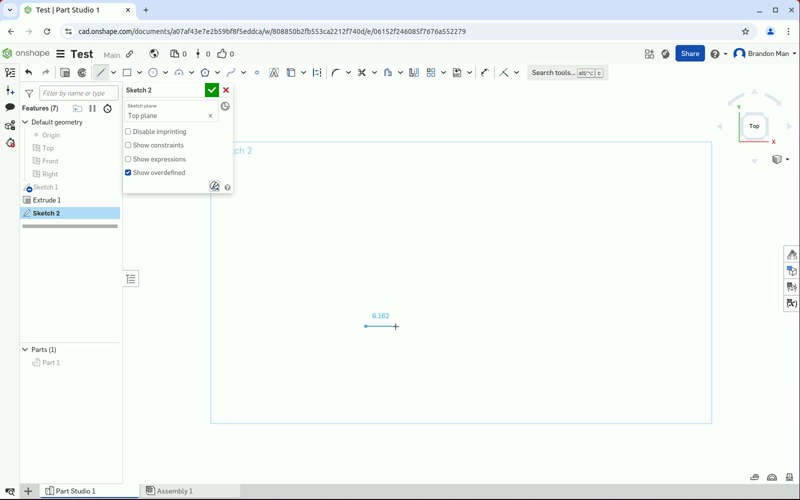
mouse_move(401, 326)
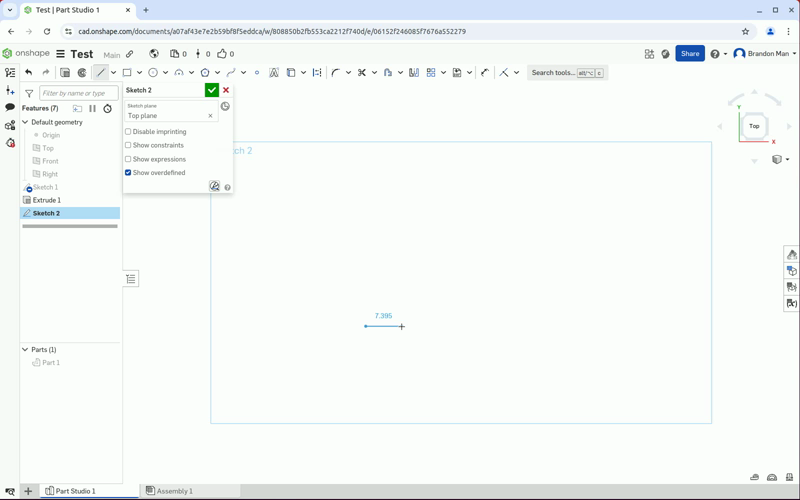
click(401, 326)
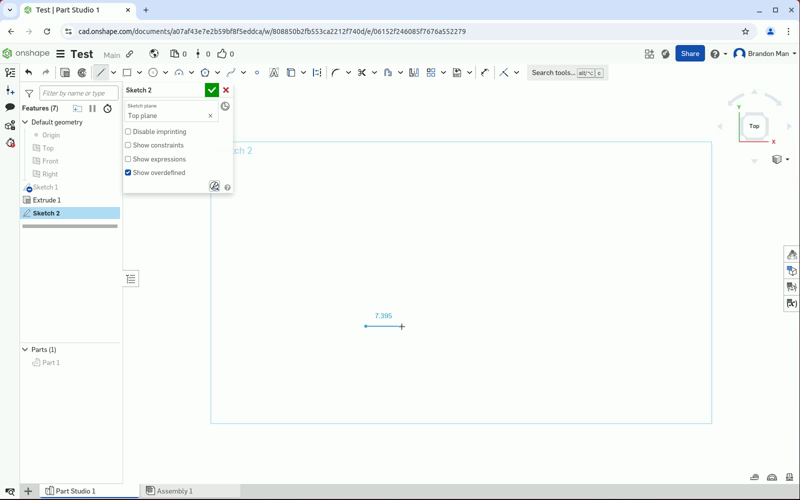
key_up(shift)
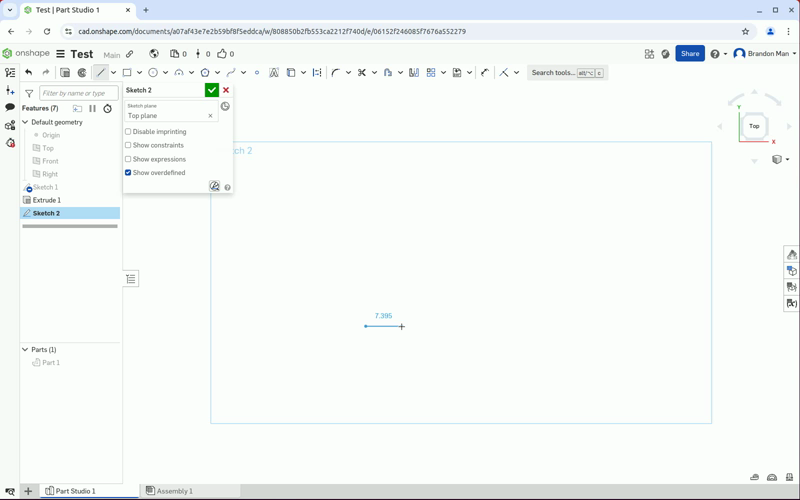
key_down(shift)
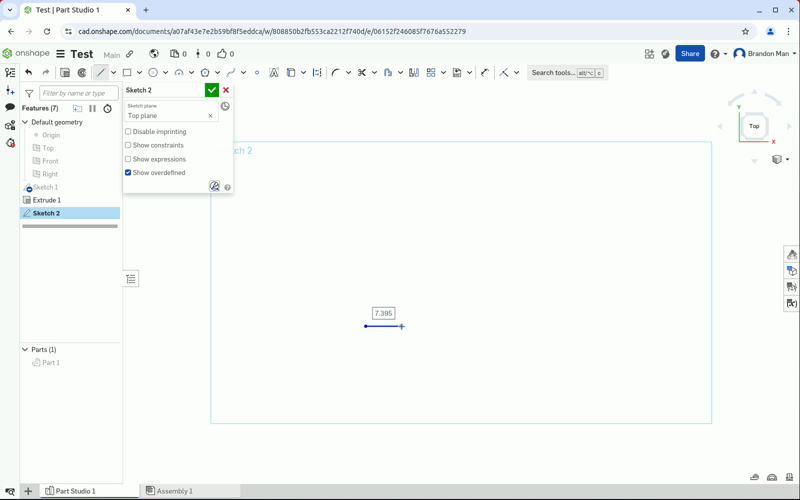
mouse_move(401, 248)
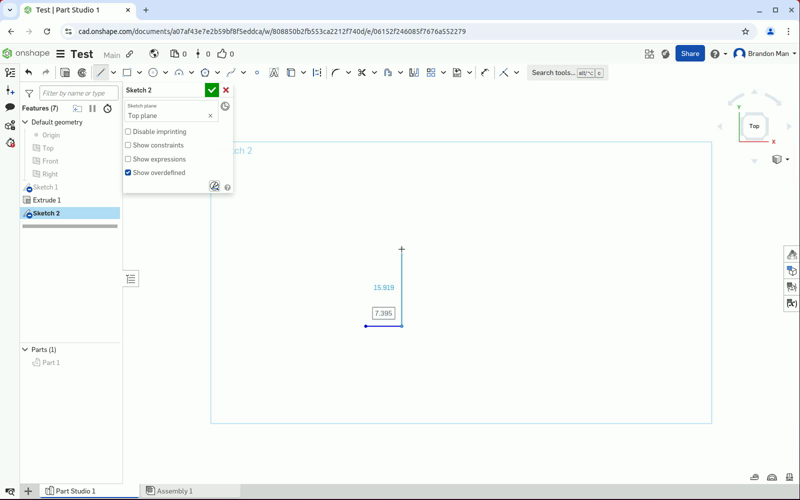
click(401, 248)
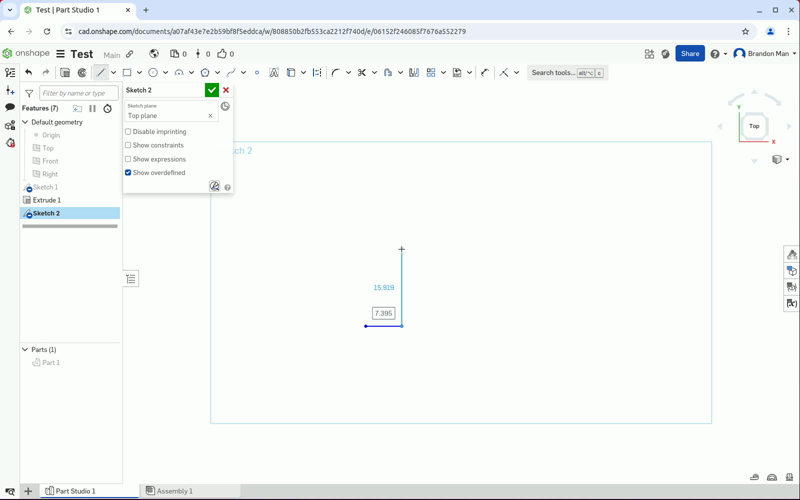
key_up(shift)
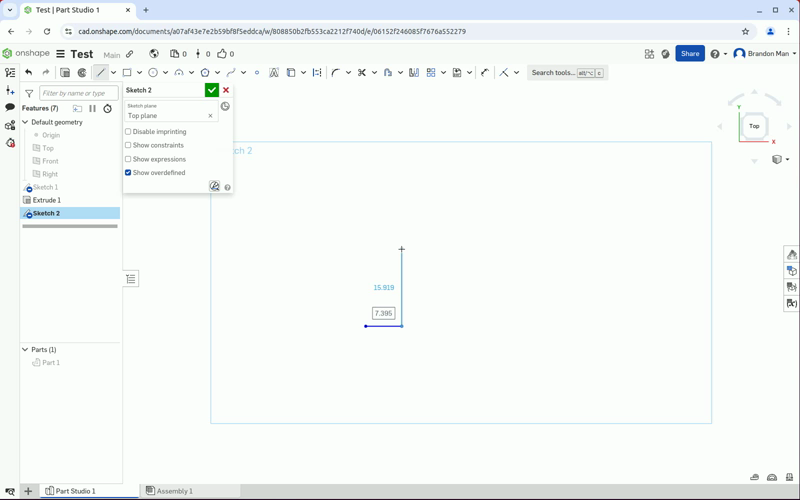
key_down(shift)
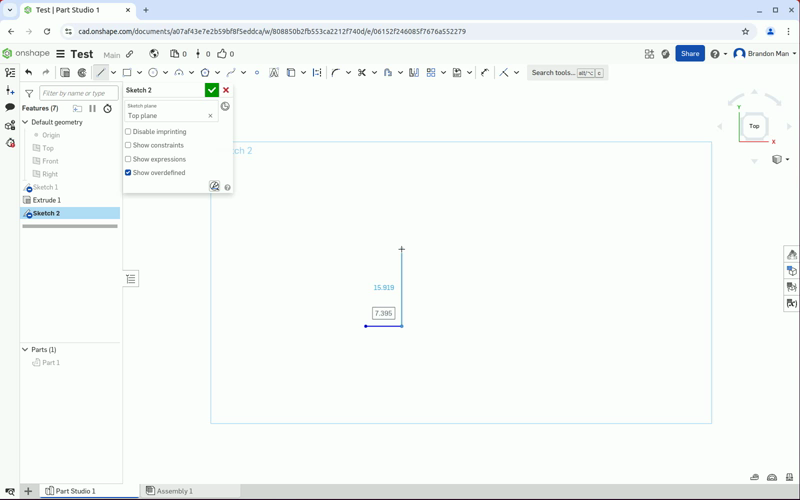
mouse_move(431, 248)
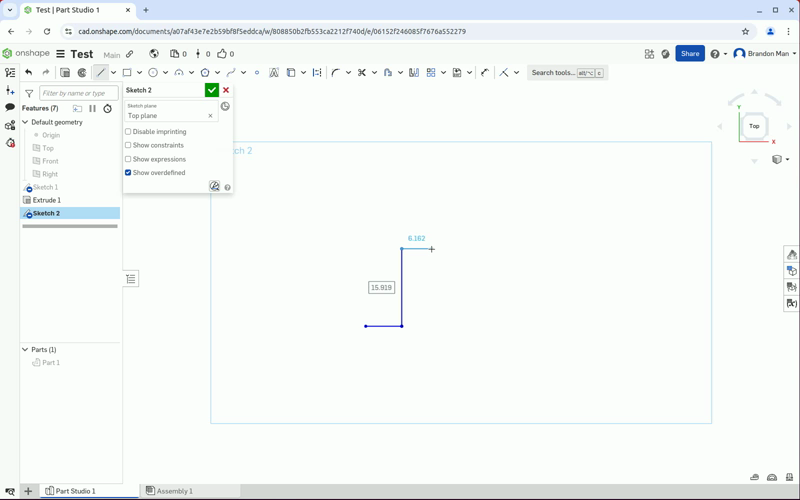
mouse_move(365, 248)
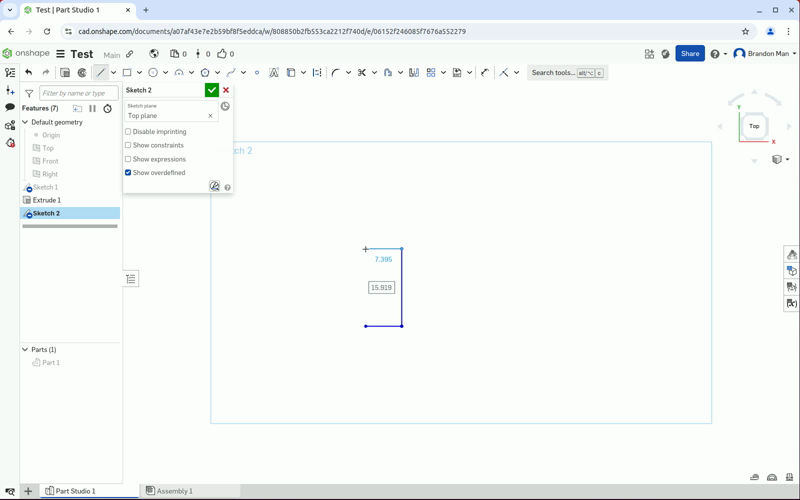
click(365, 248)
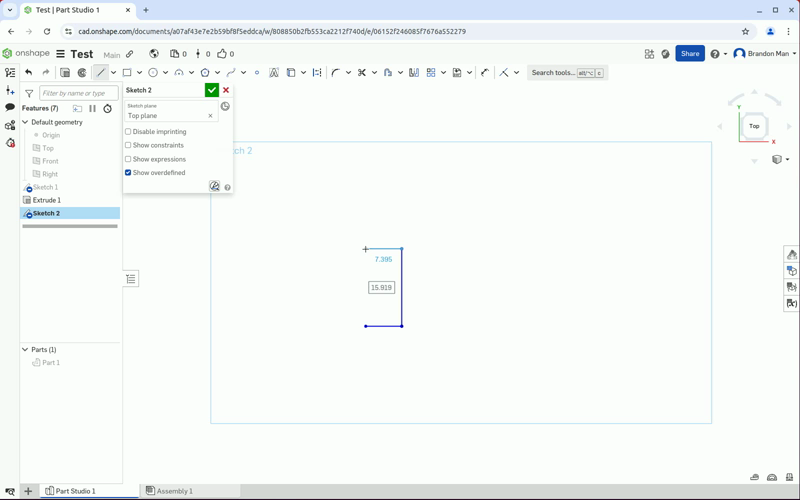
key_up(shift)
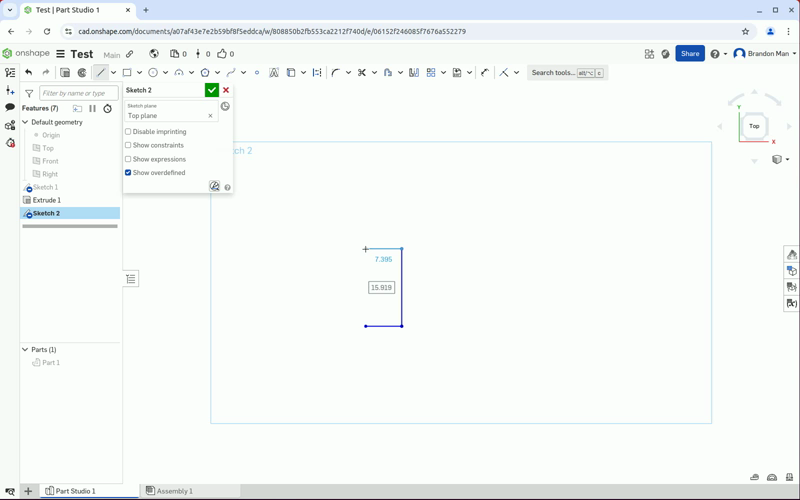
key_down(shift)
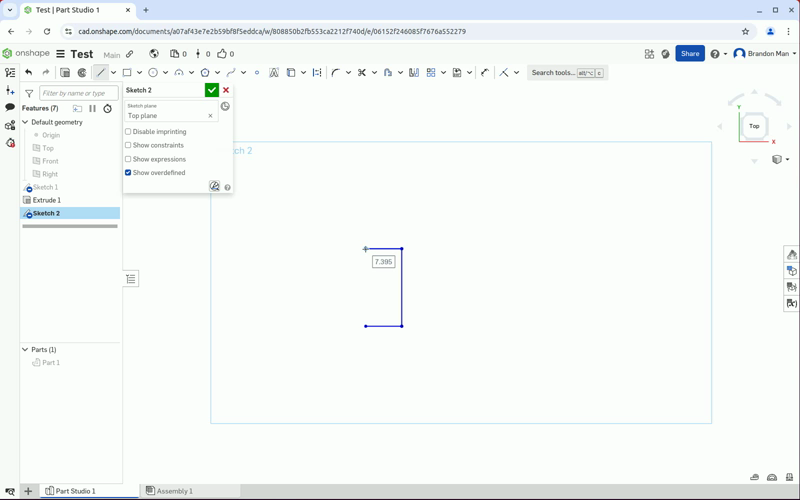
mouse_move(365, 326)
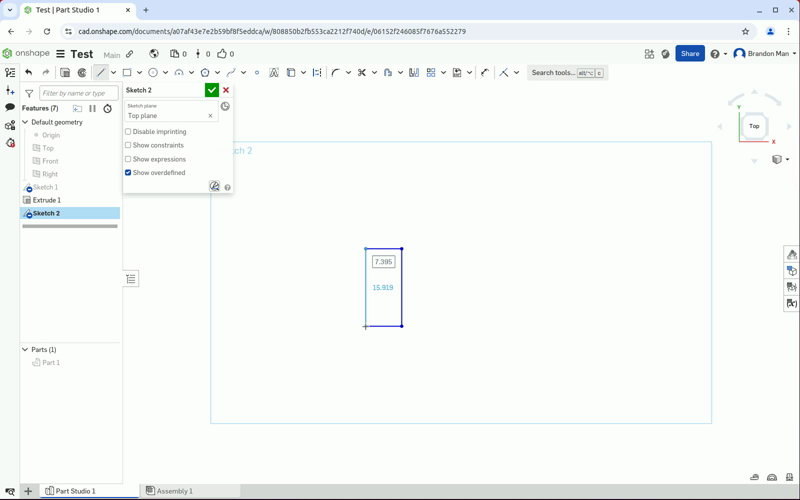
key_up(shift)
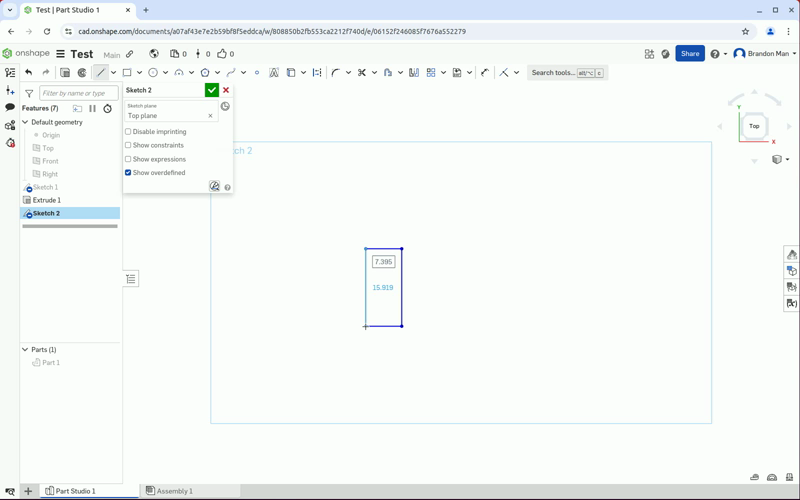
click(365, 326)
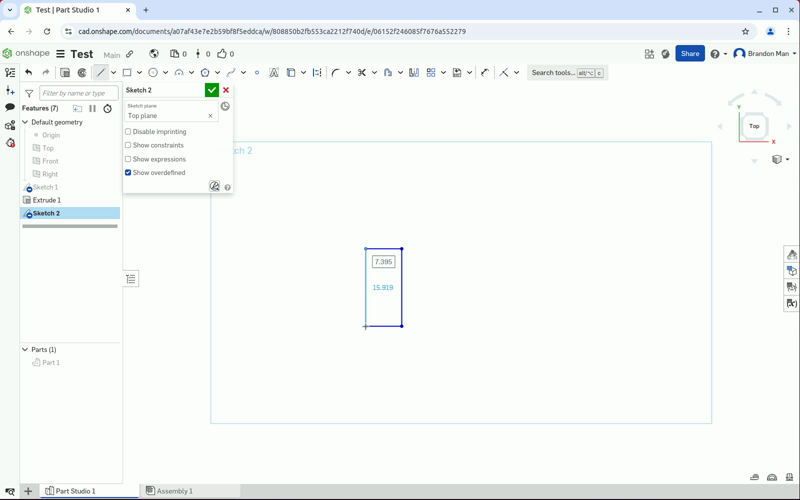
key(esc)
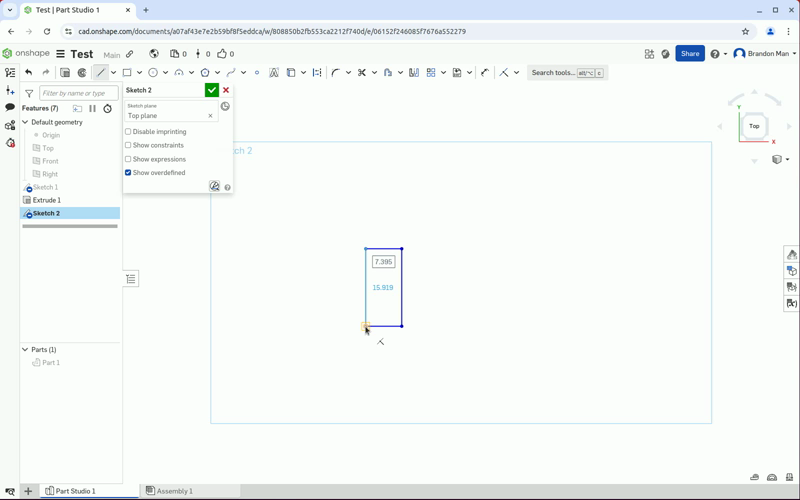
mouse_move(396, 257)
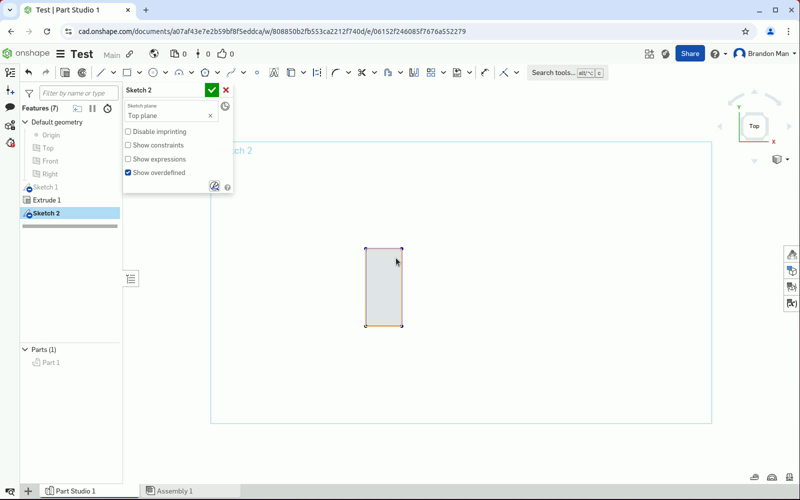
click(396, 257)
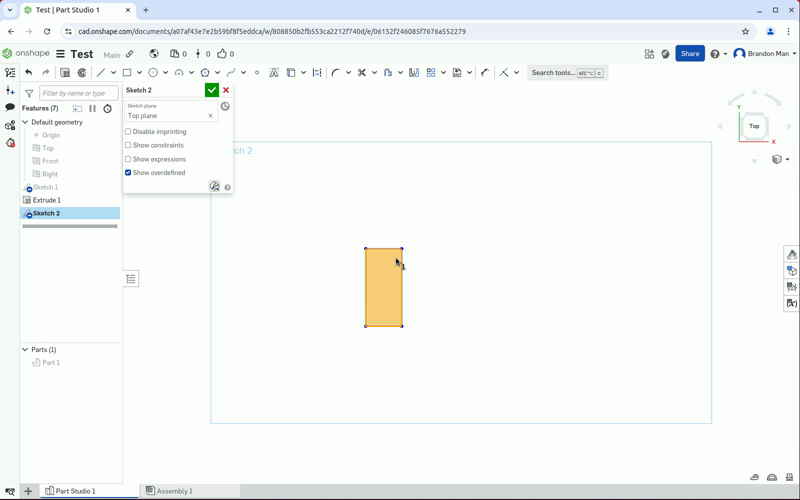
mouse_move(73, 352)
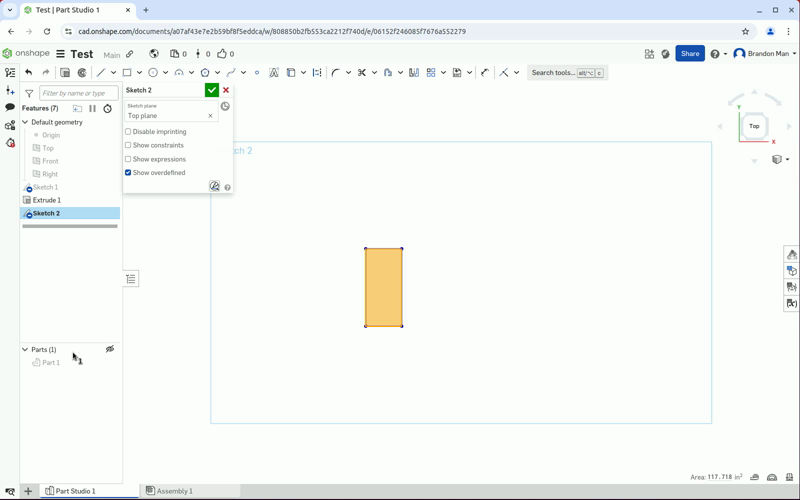
key(shift+y)
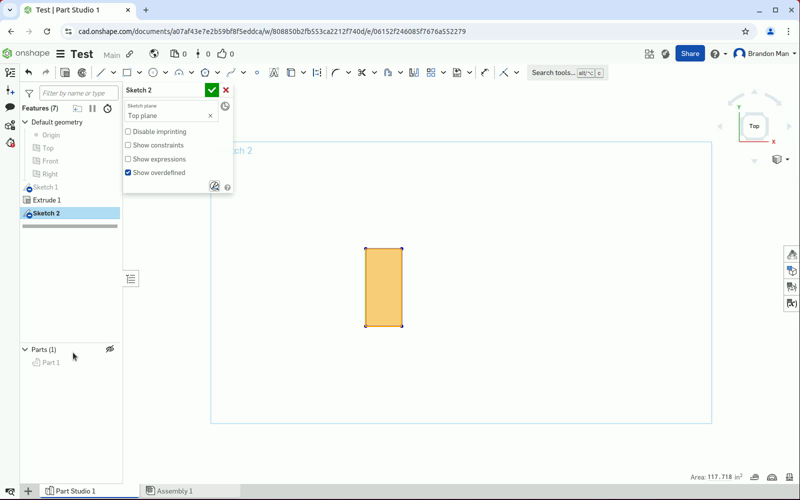
key(shift+e)
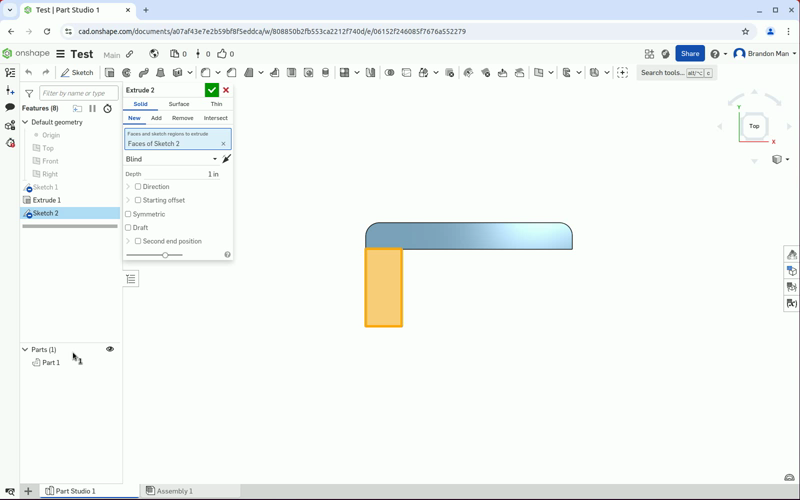
mouse_move(143, 106)
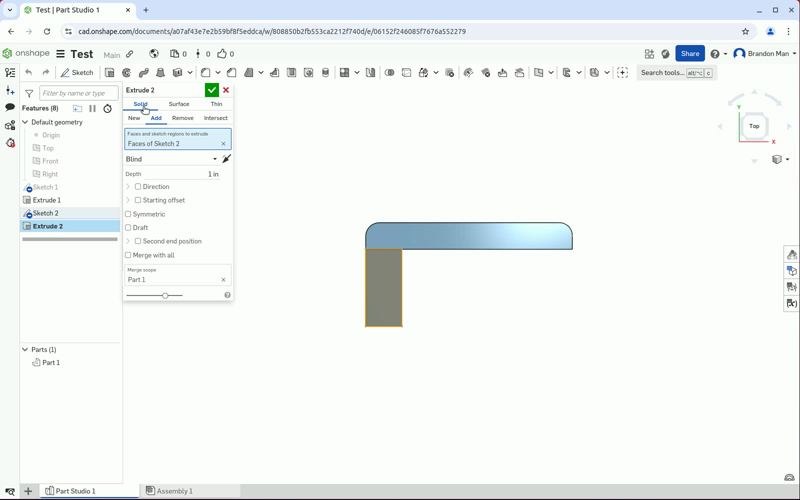
click(143, 106)
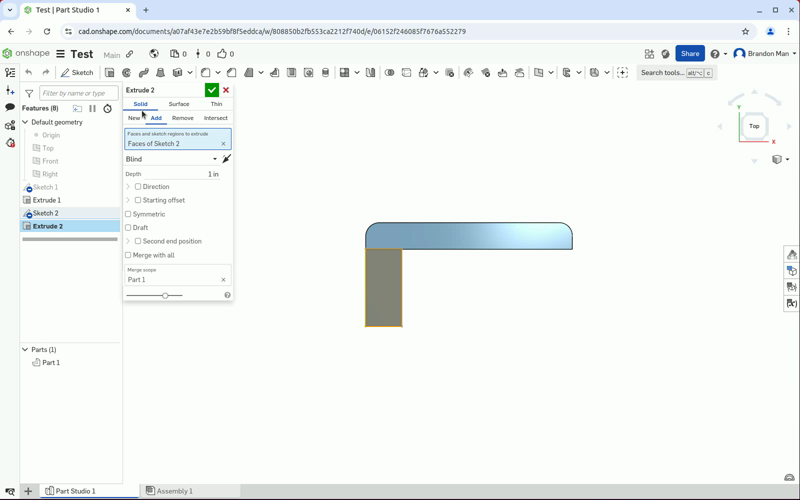
mouse_move(137, 120)
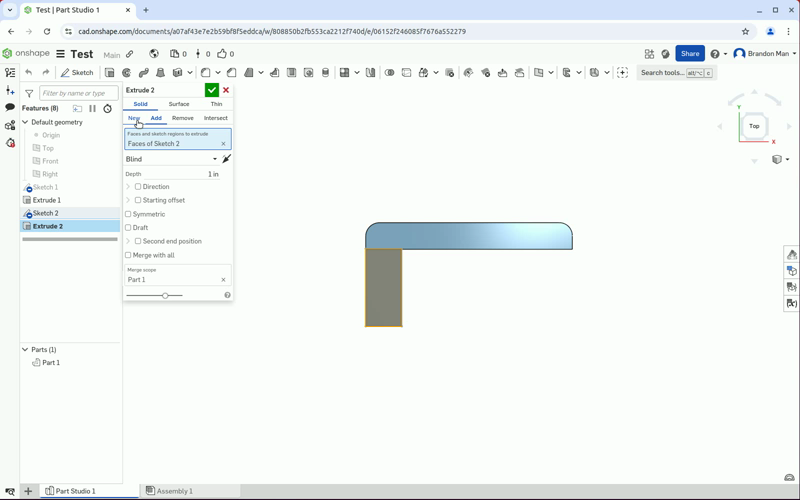
click(137, 120)
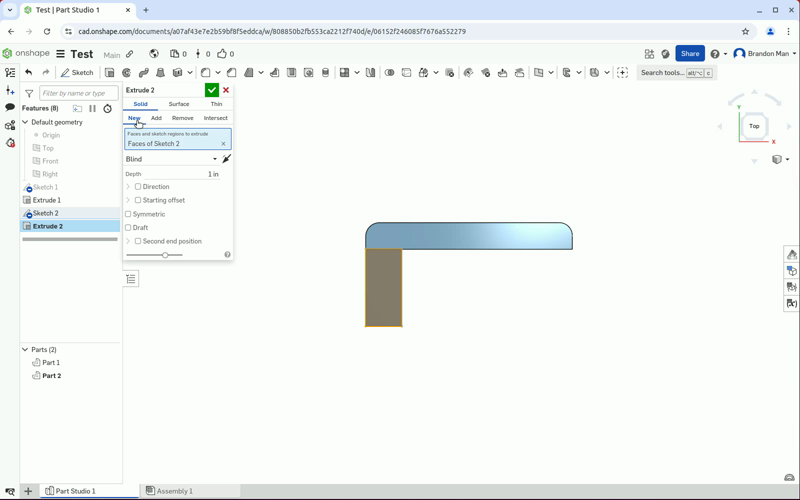
key(tab, 4)
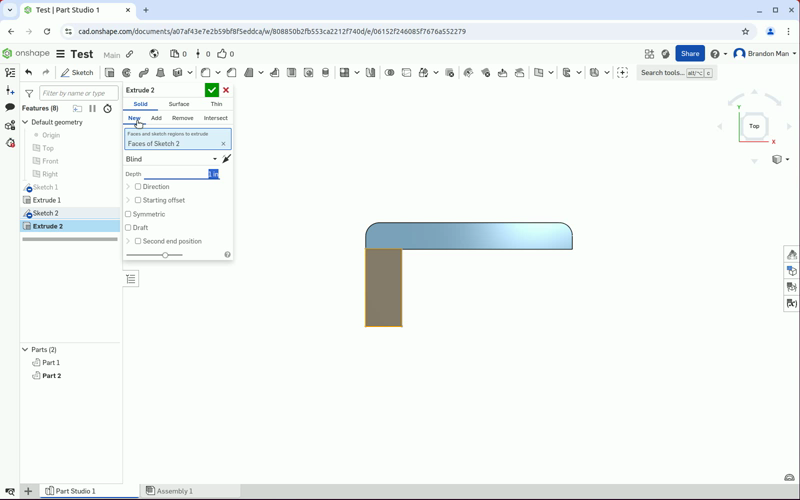
text(7.943)
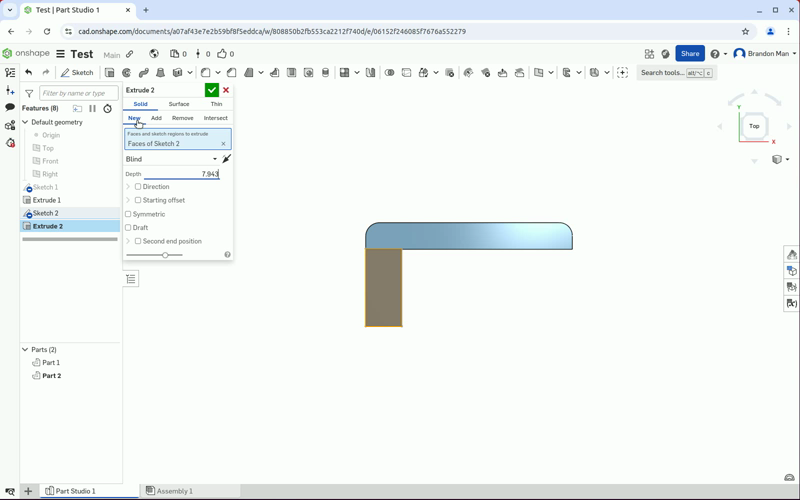
key(enter)
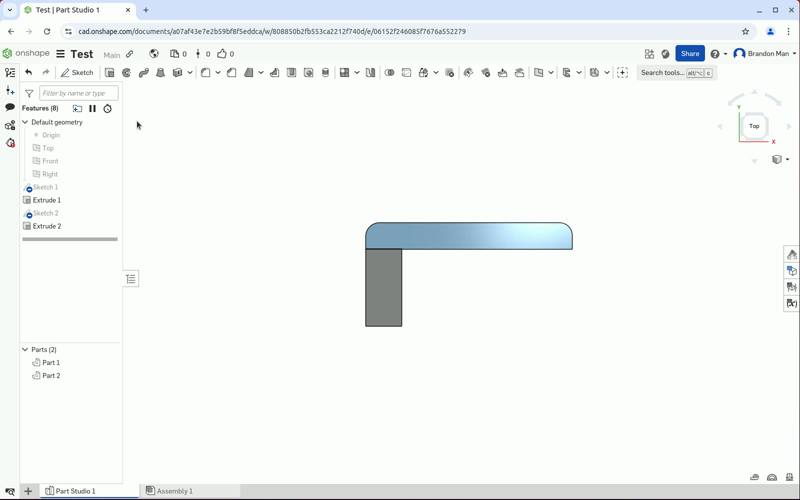
key(shift+h)
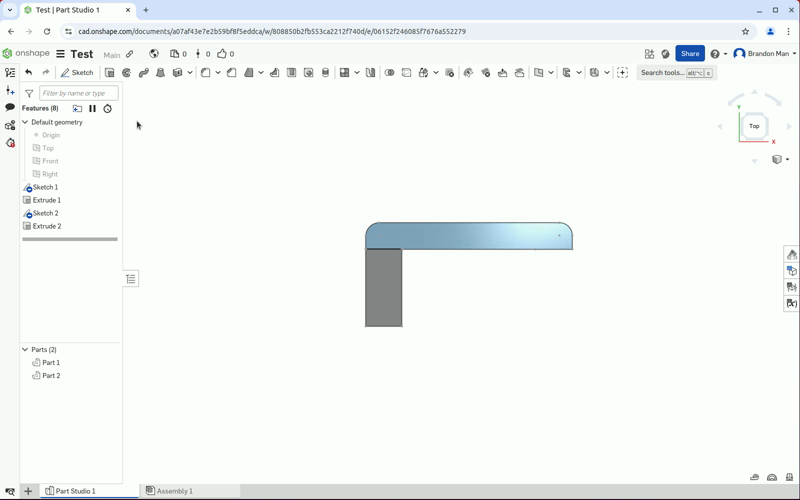
key(shift+h)
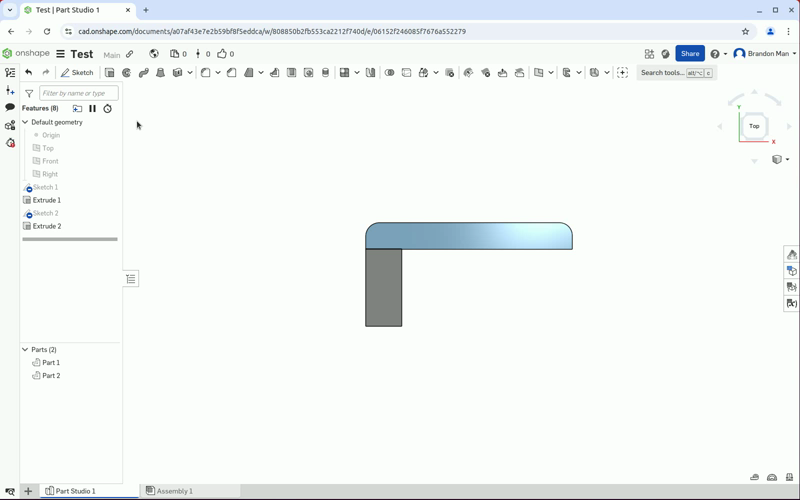
mouse_move(73, 189)
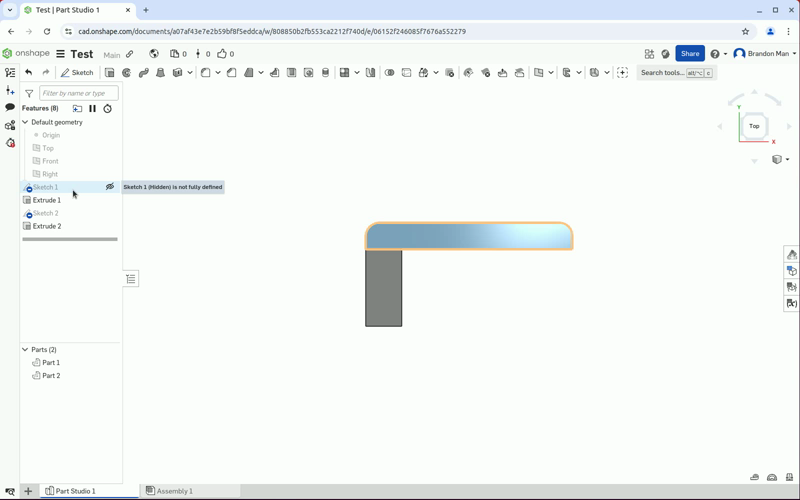
click(73, 189)
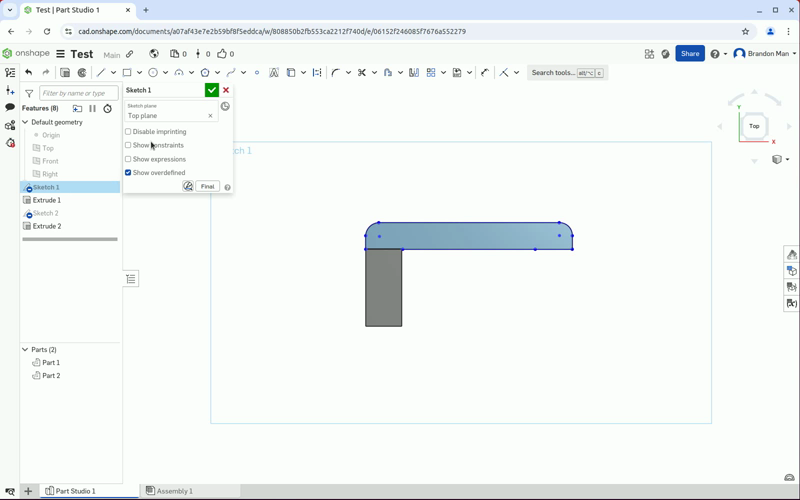
mouse_move(229, 92)
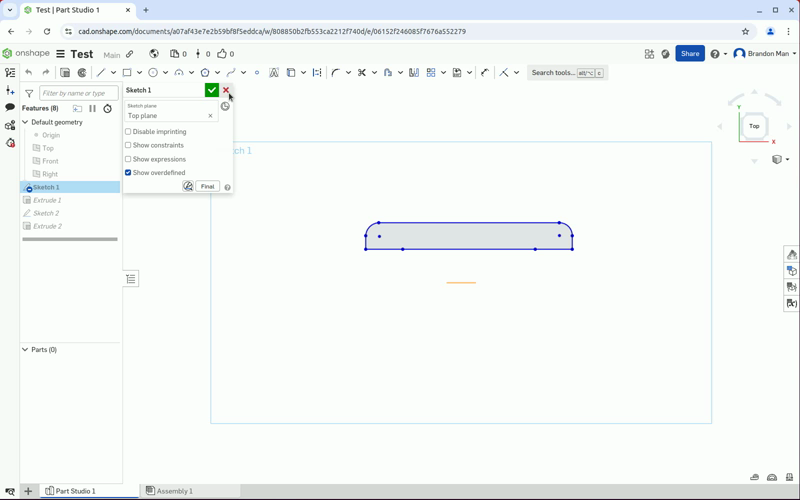
click(229, 92)
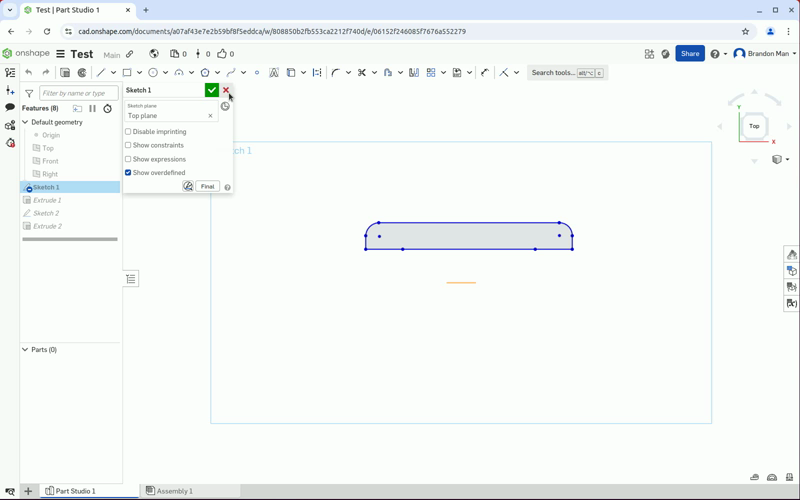
key(shift+s)
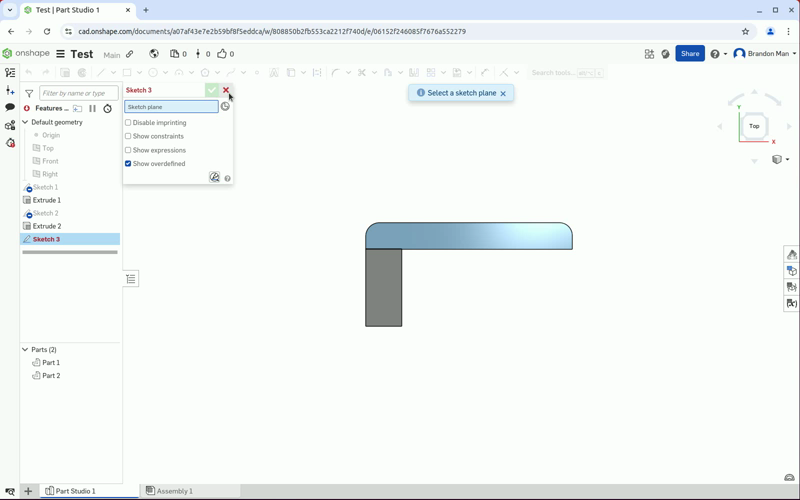
mouse_move(73, 150)
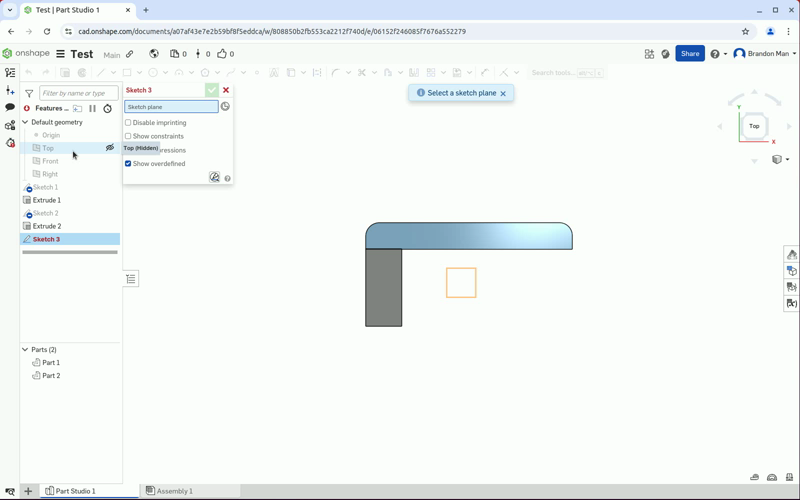
click(73, 150)
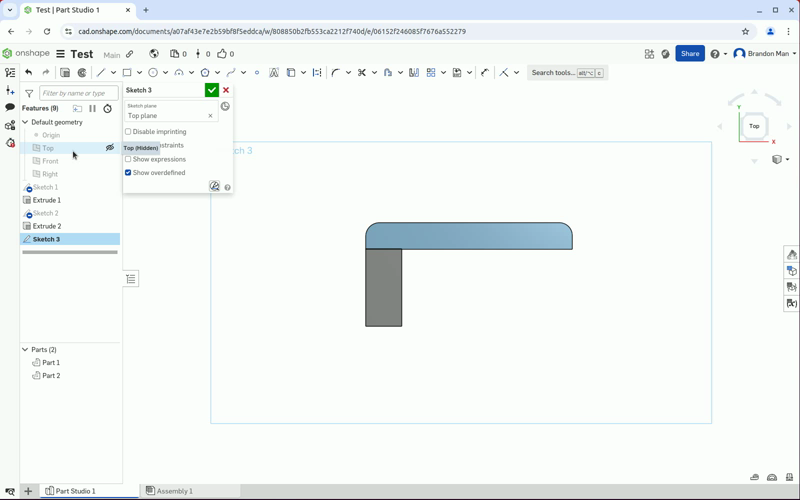
mouse_move(73, 352)
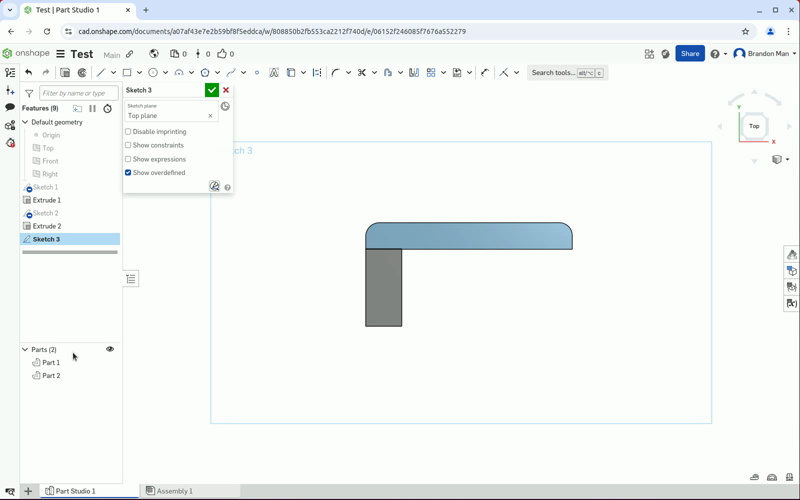
key(y)
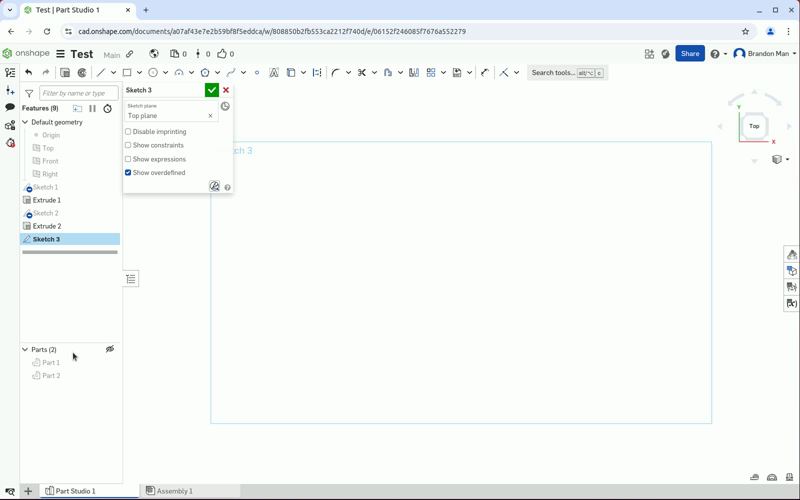
key(l)
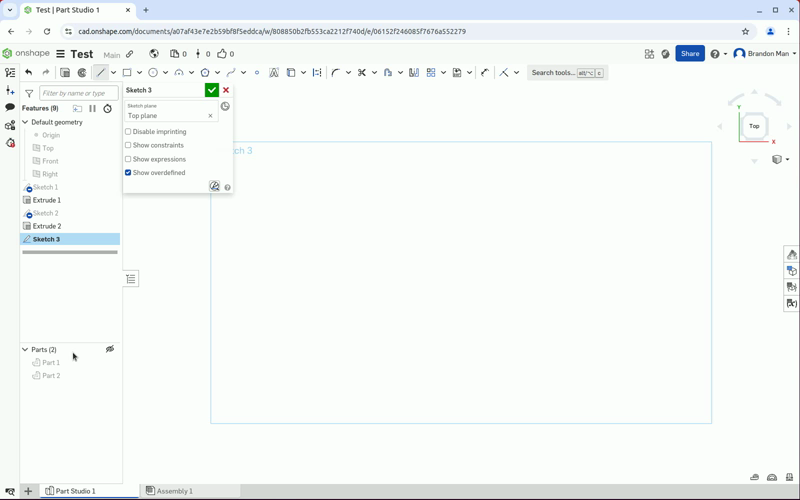
key_down(shift)
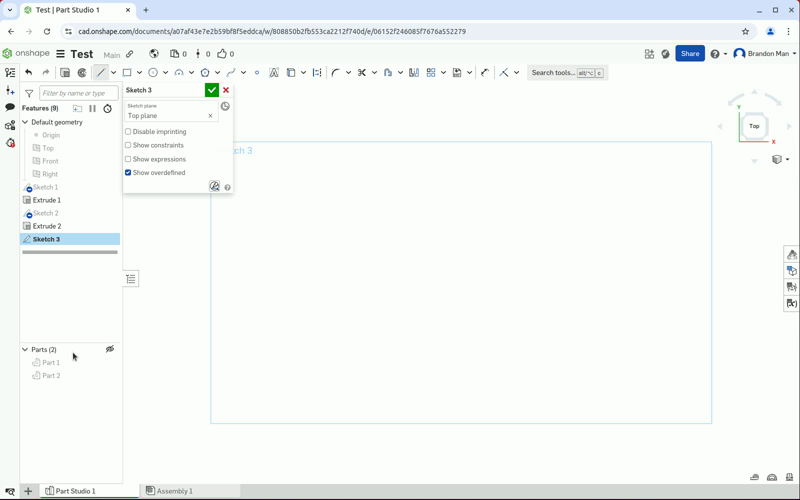
mouse_move(537, 326)
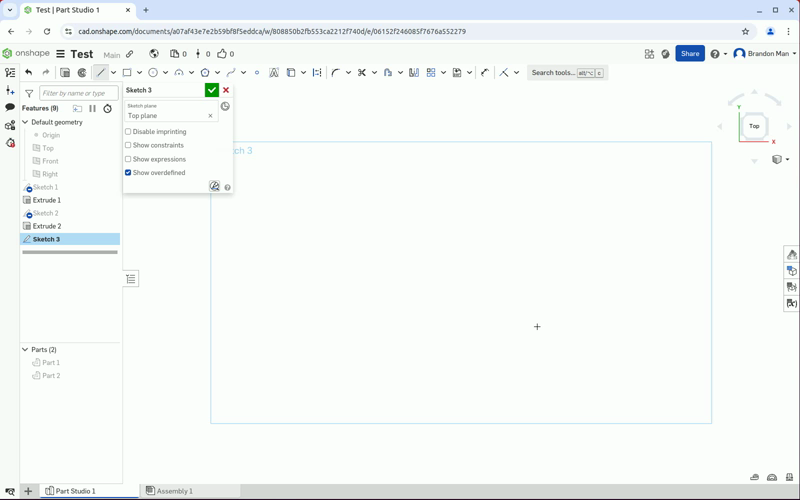
click(537, 326)
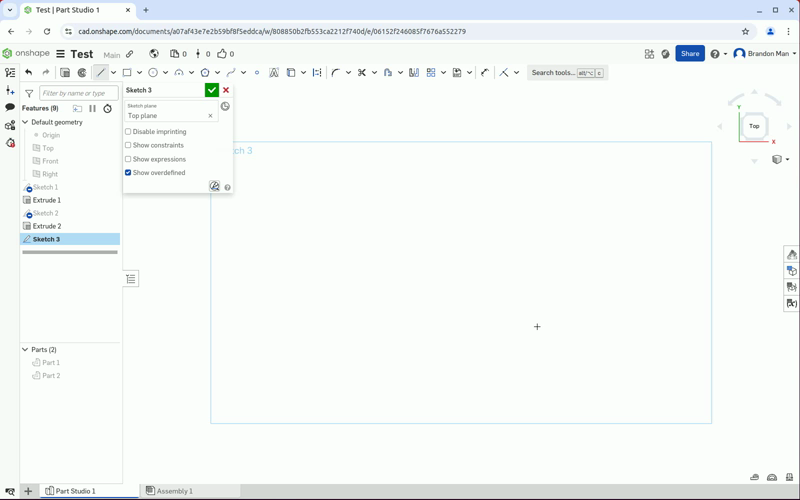
key_up(shift)
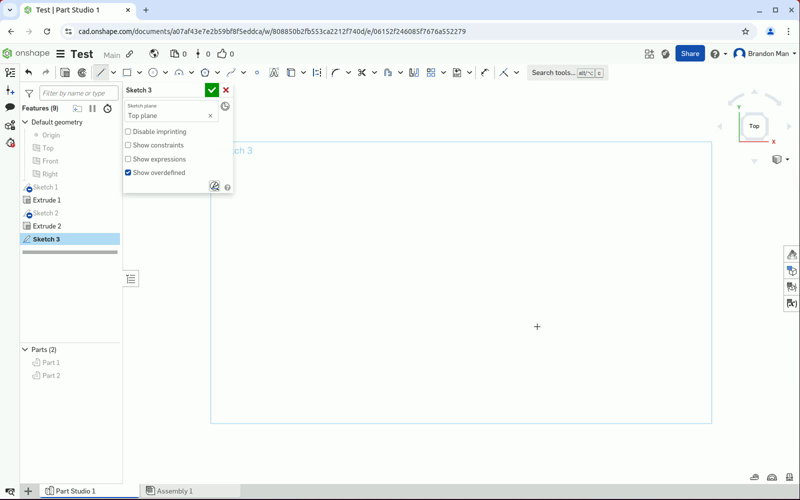
key_down(shift)
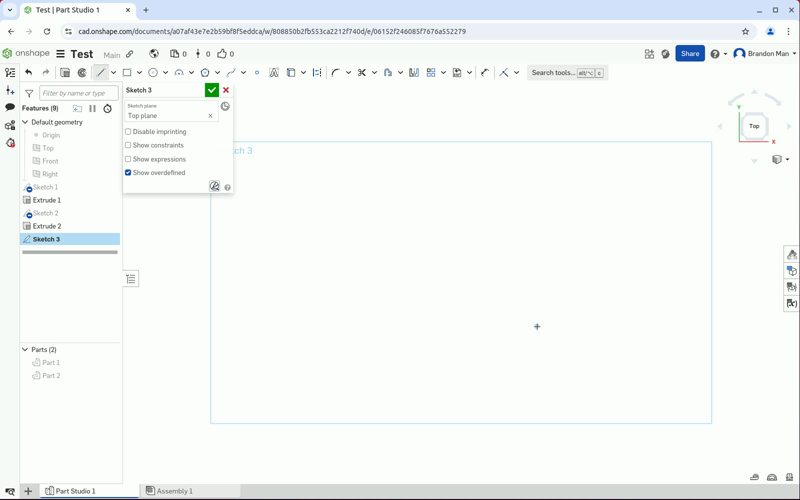
mouse_move(567, 326)
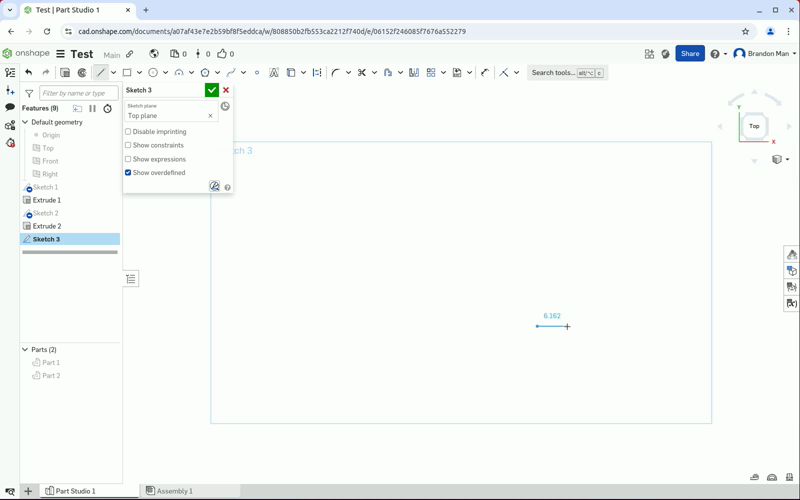
mouse_move(573, 326)
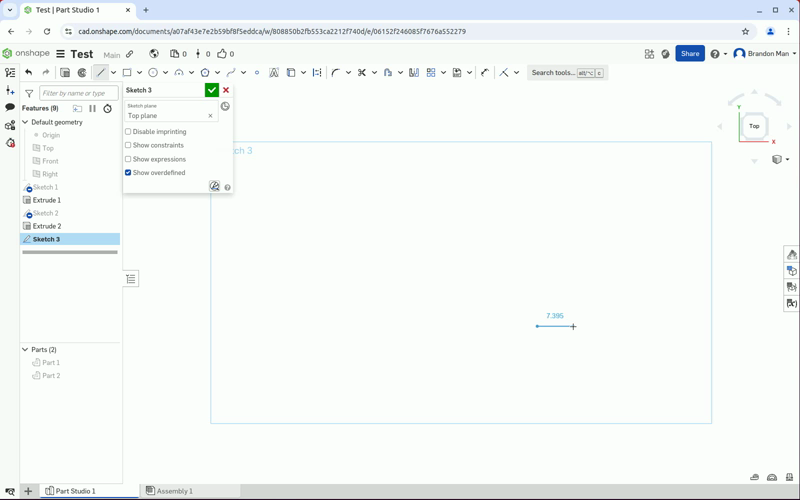
click(573, 326)
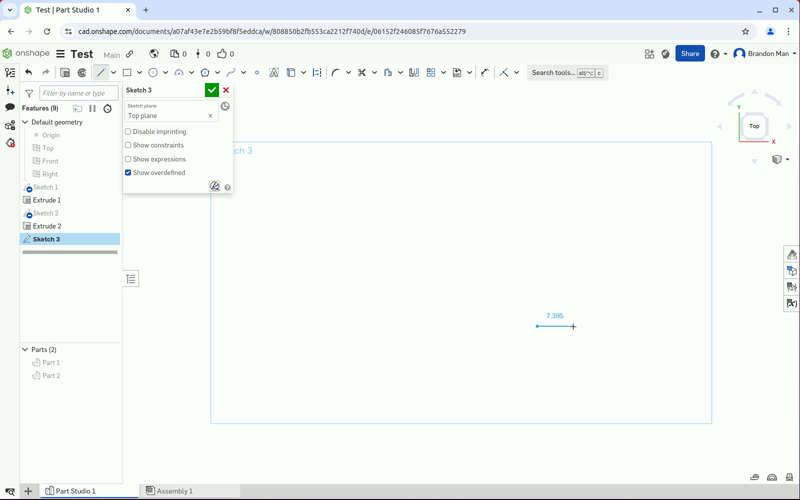
key_up(shift)
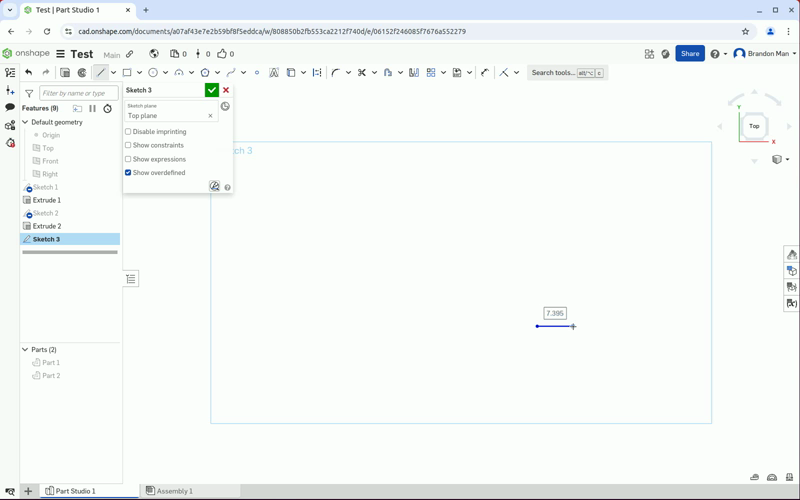
key_down(shift)
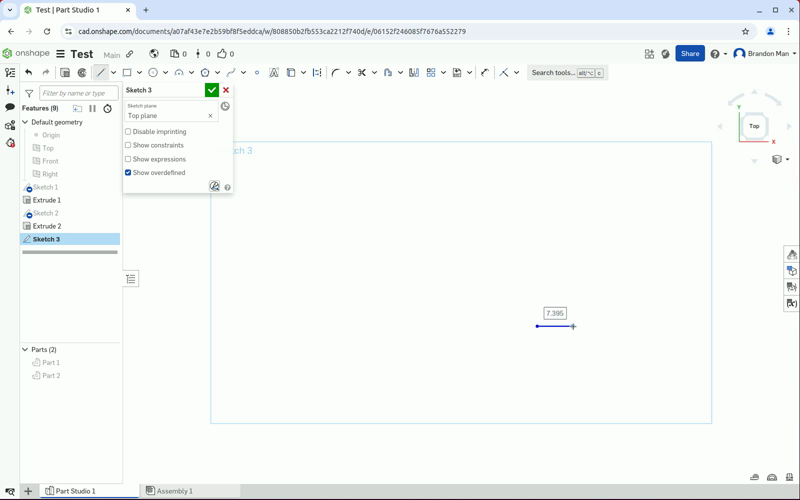
mouse_move(573, 248)
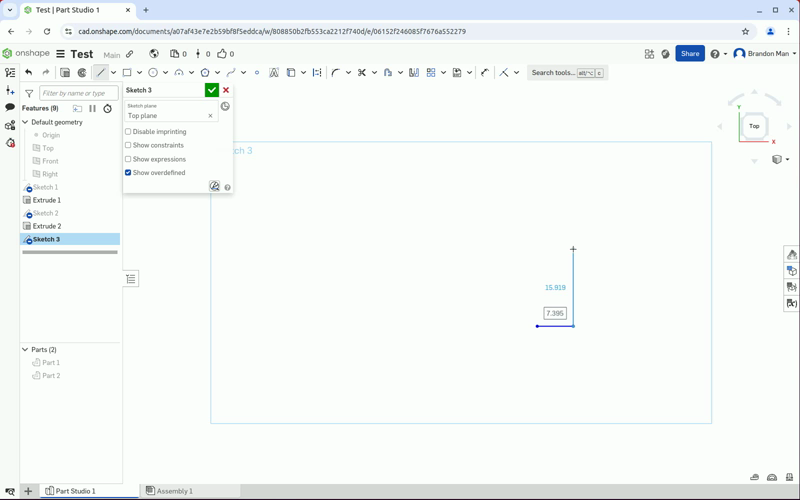
click(573, 248)
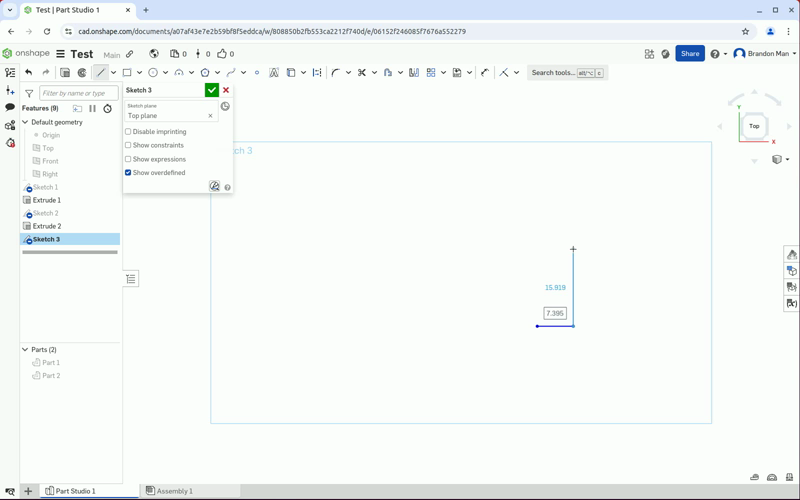
key_up(shift)
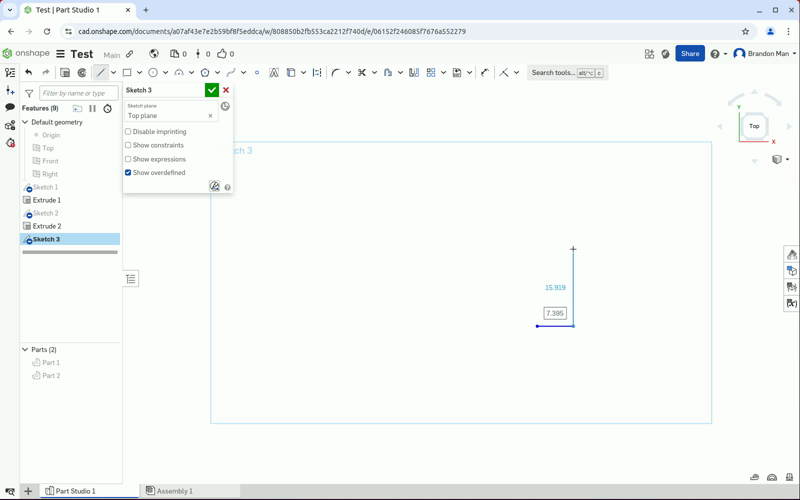
key_down(shift)
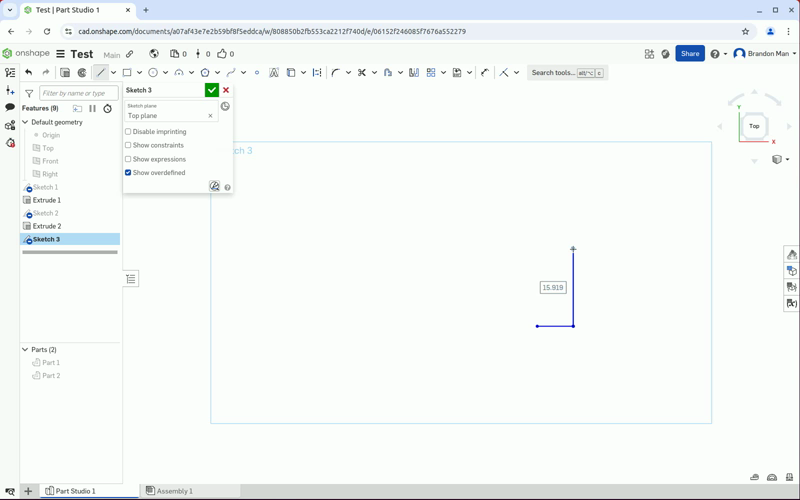
mouse_move(589, 248)
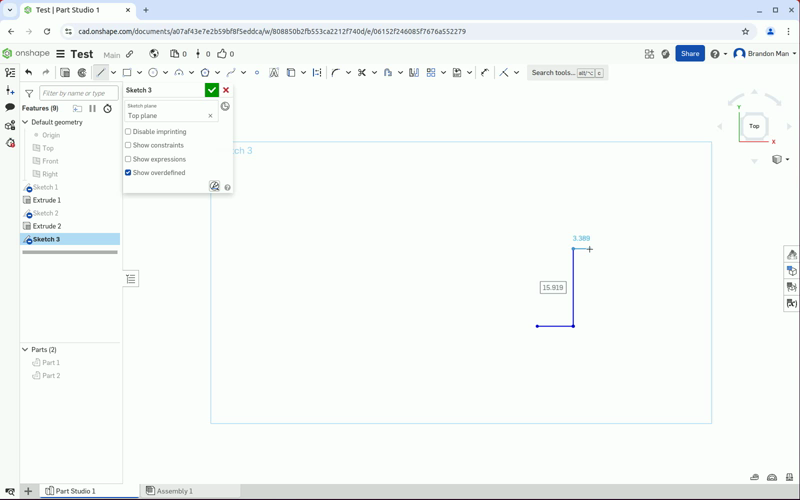
mouse_move(537, 248)
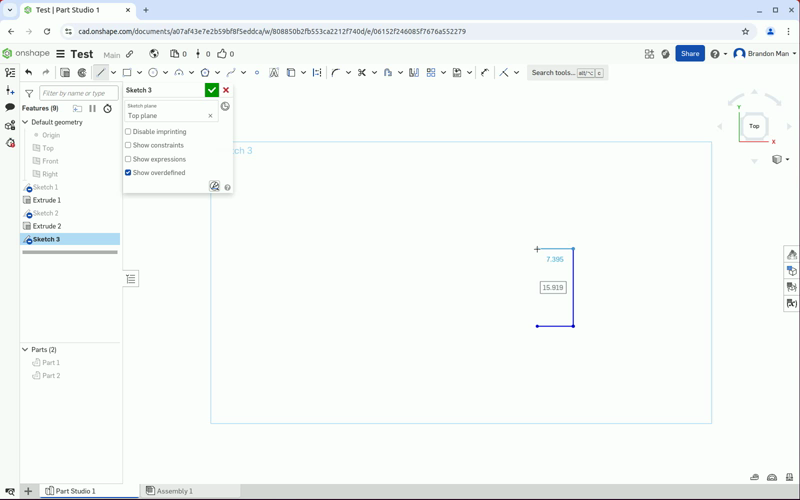
click(537, 248)
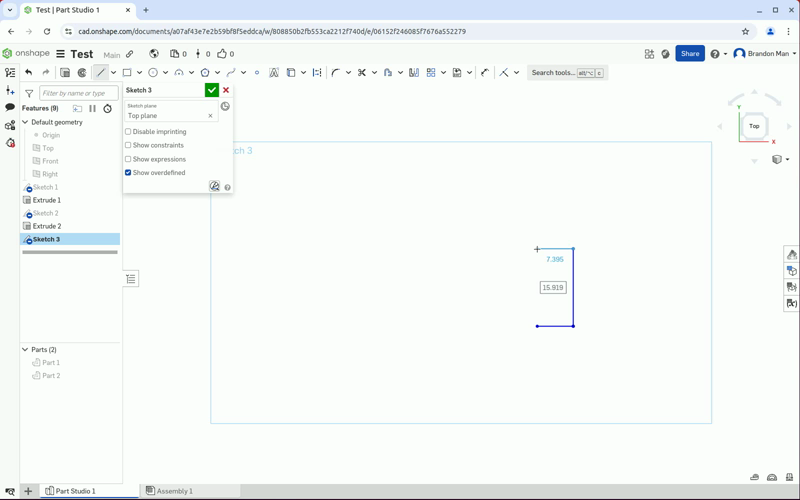
key_up(shift)
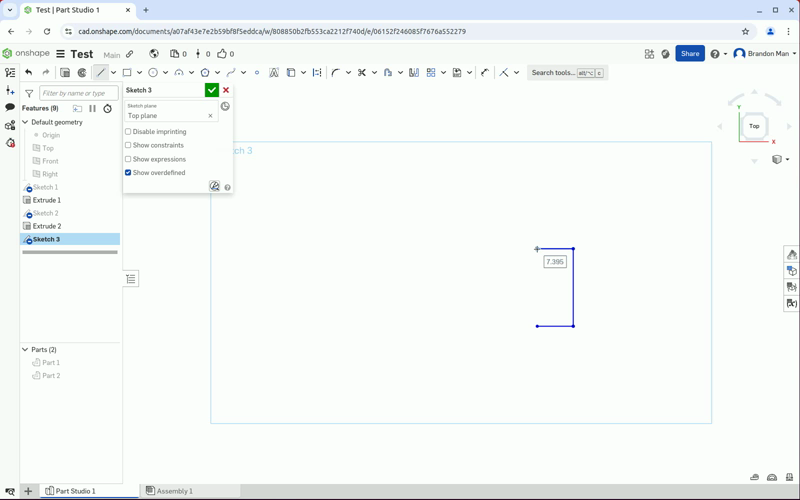
key_down(shift)
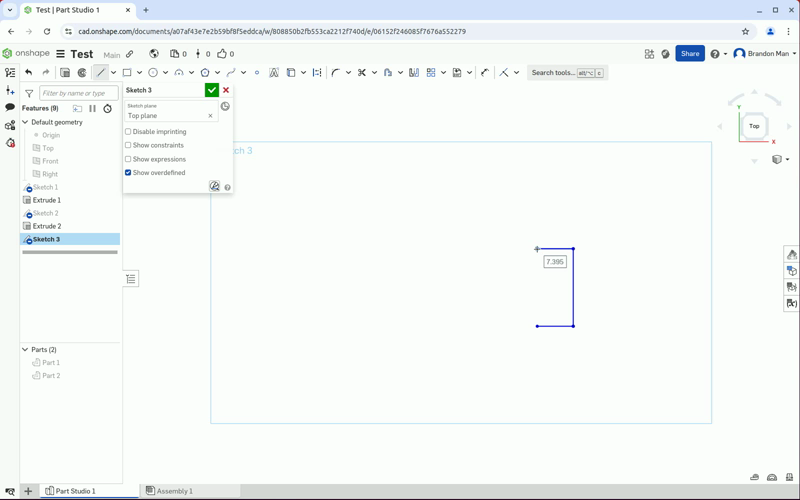
mouse_move(537, 326)
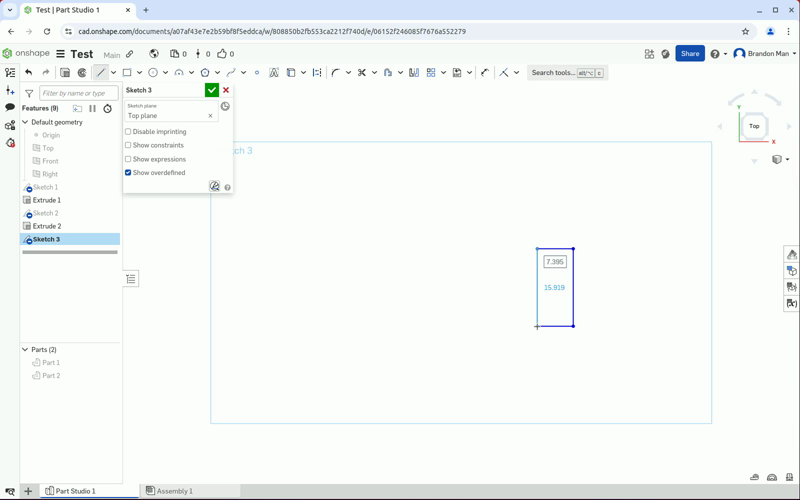
key_up(shift)
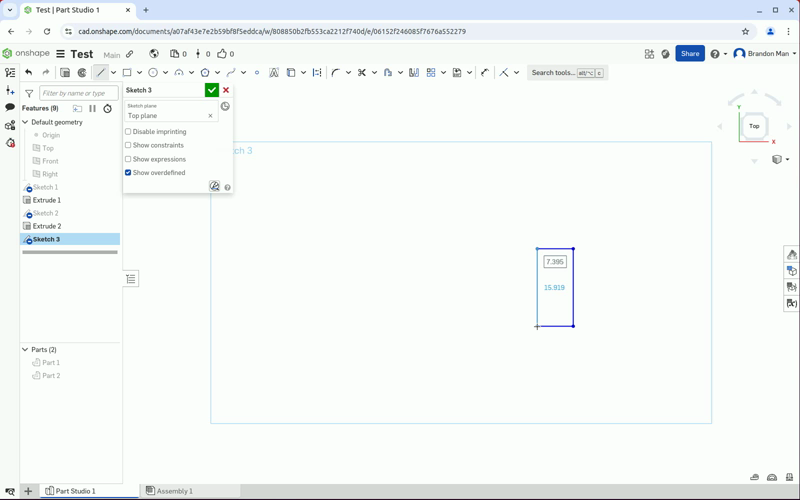
click(537, 326)
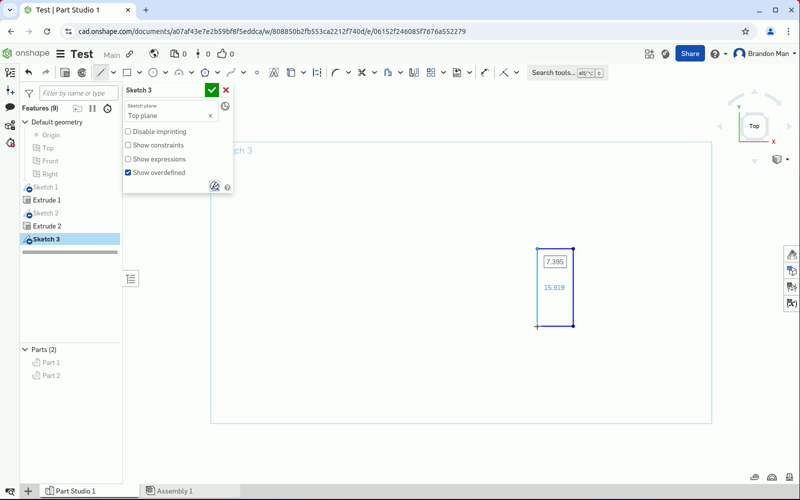
key(esc)
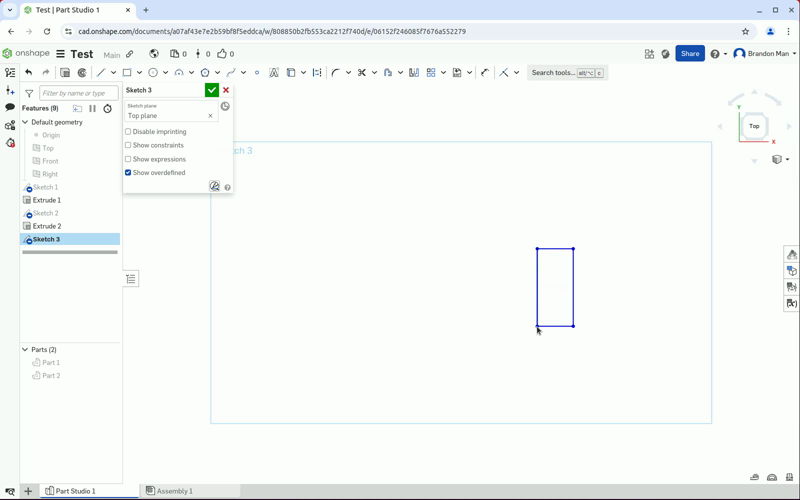
mouse_move(545, 282)
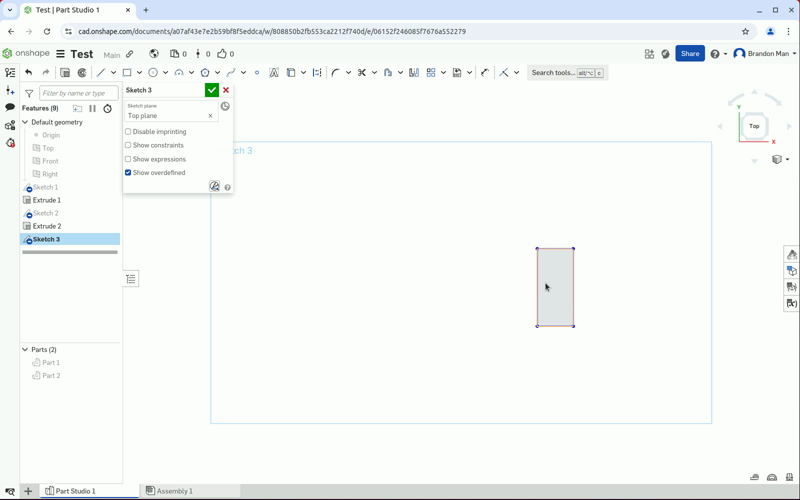
click(545, 282)
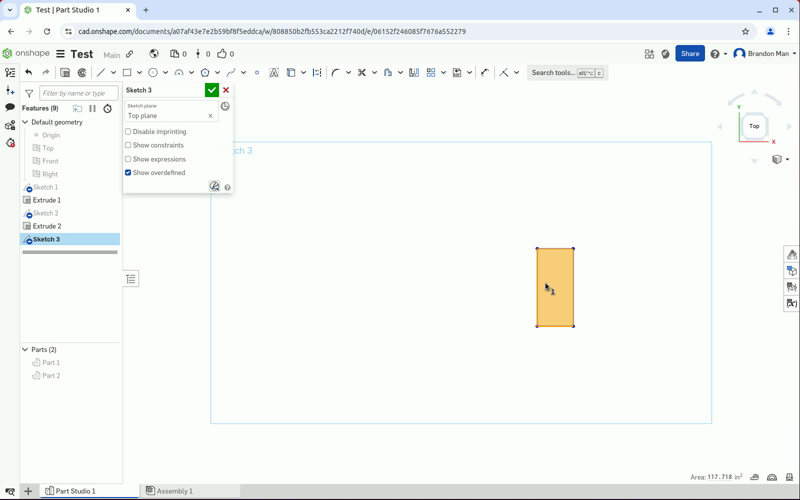
mouse_move(73, 352)
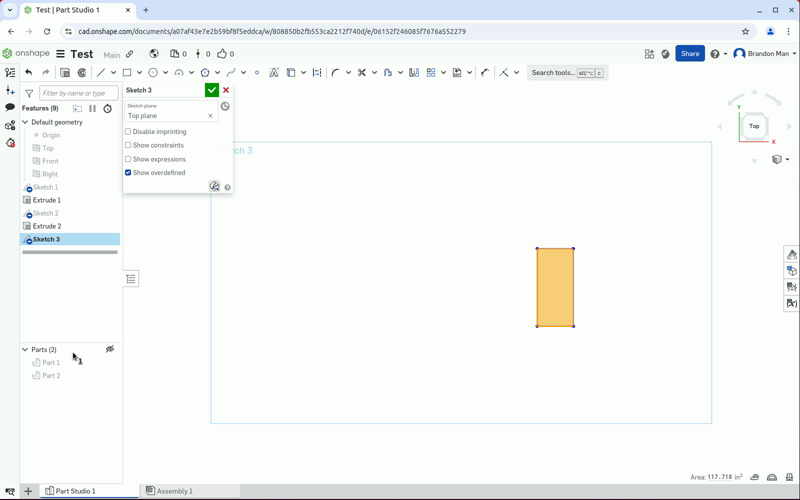
key(shift+y)
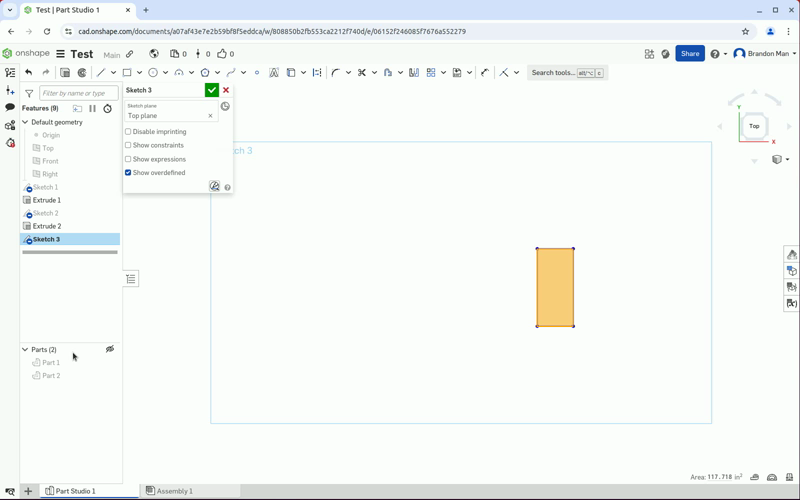
key(shift+e)
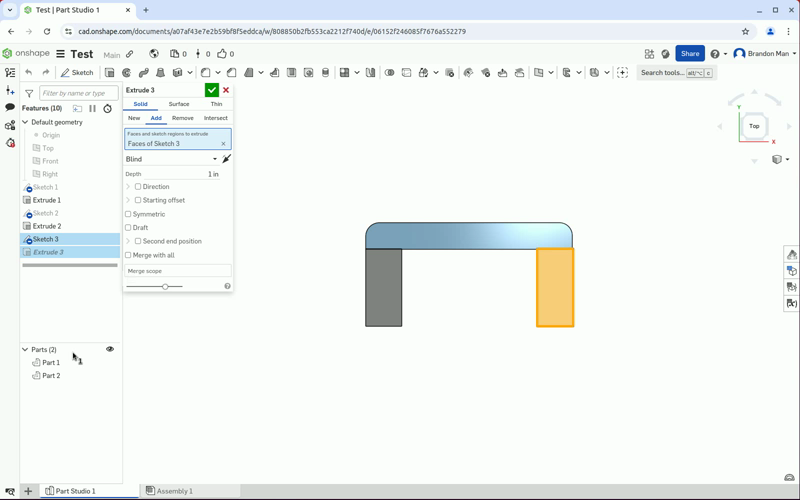
mouse_move(143, 106)
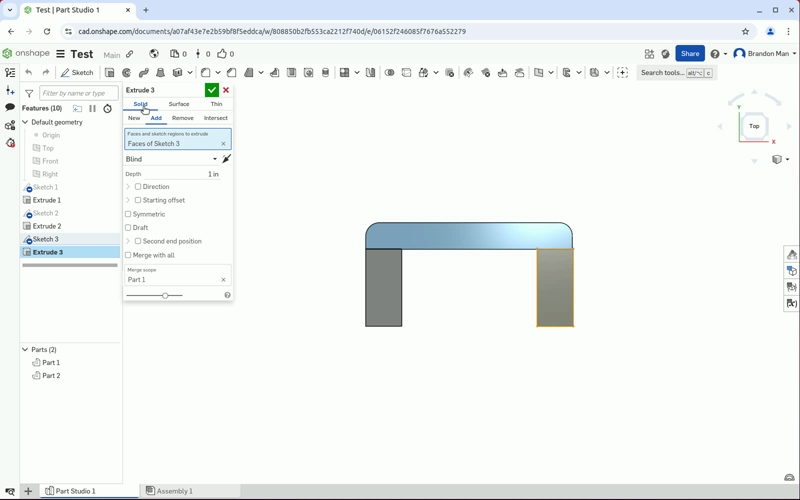
click(143, 106)
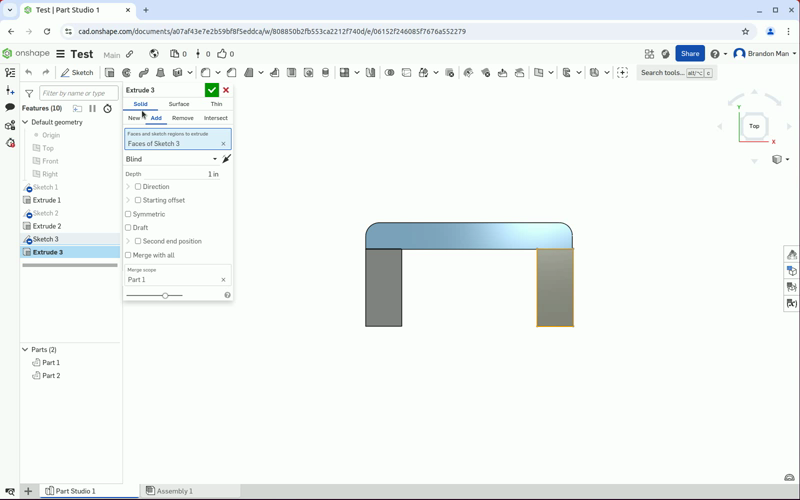
mouse_move(137, 120)
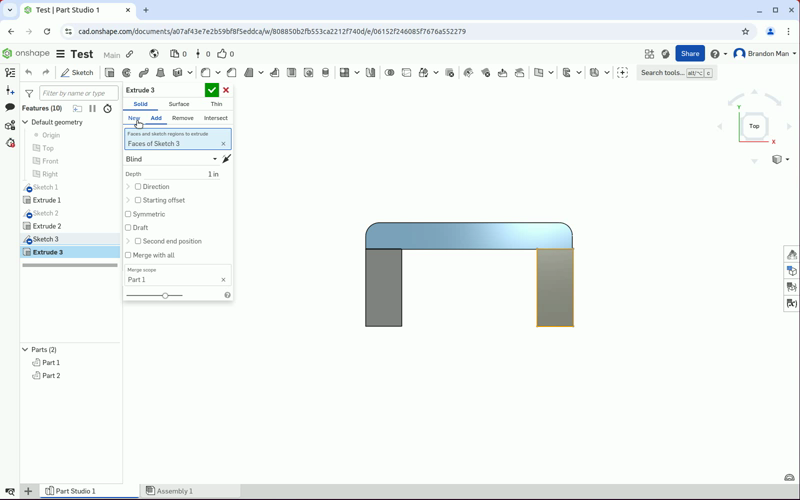
click(137, 120)
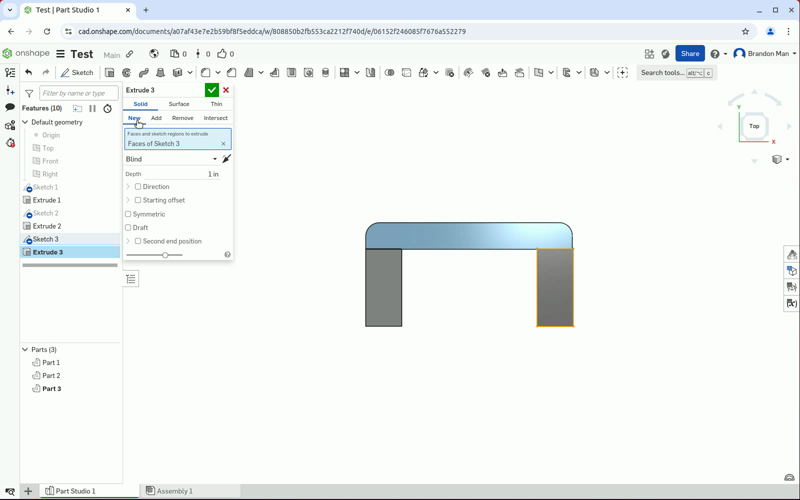
key(tab, 4)
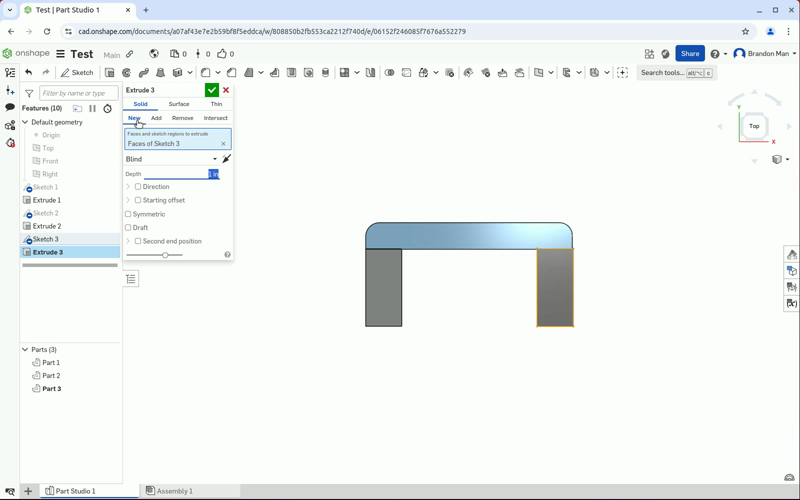
text(7.943)
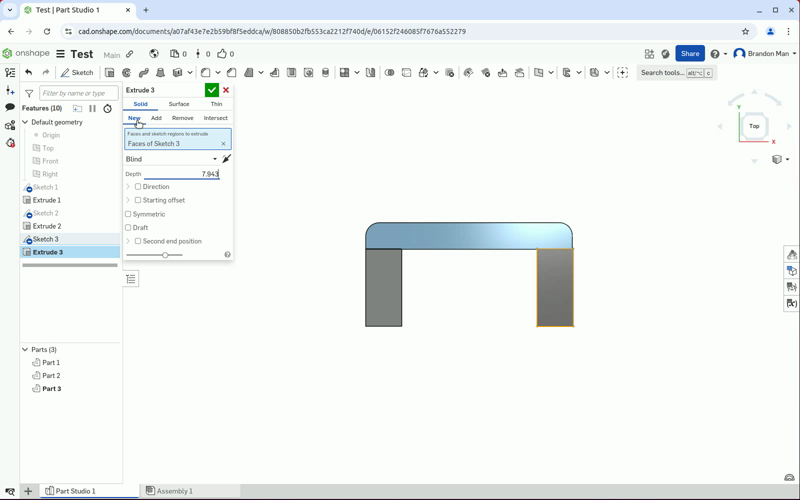
key(enter)
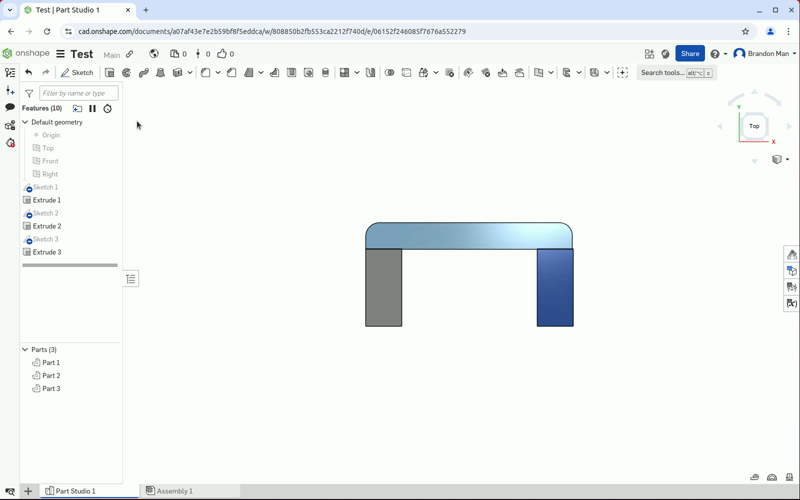
key(shift+h)
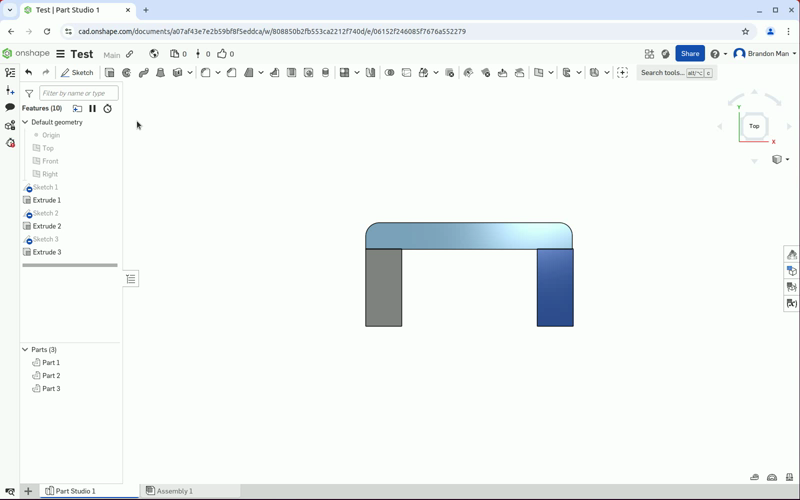
key(shift+h)
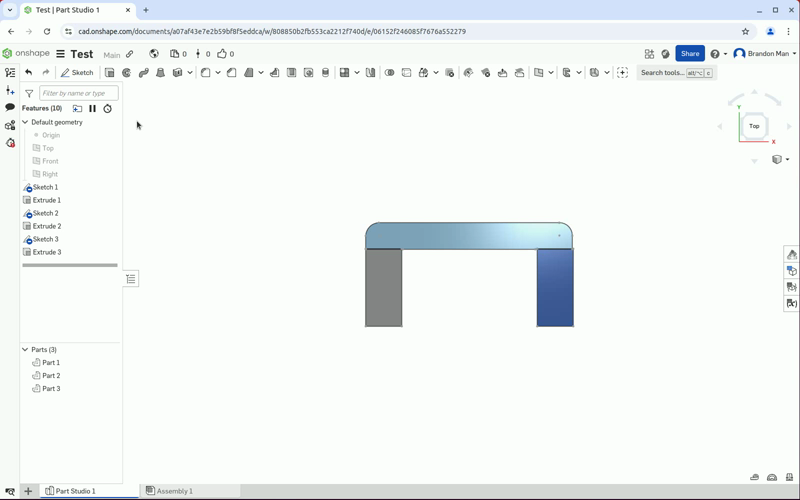
key(shift+7)
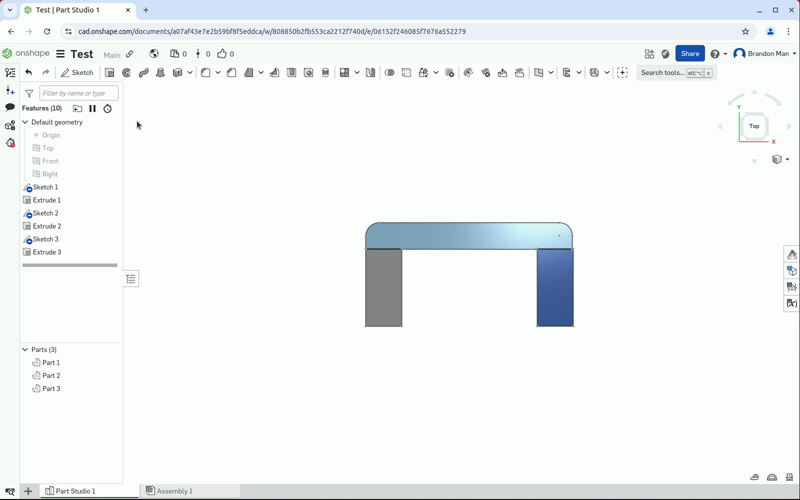
key(up, 3)
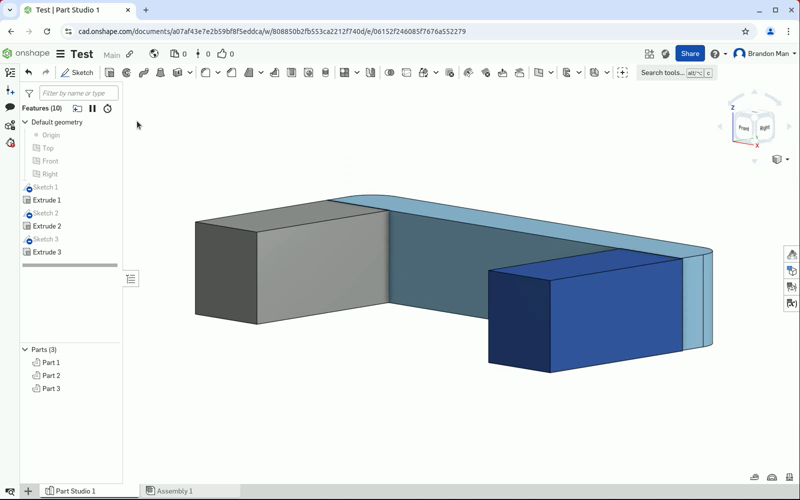
key(left, 3)
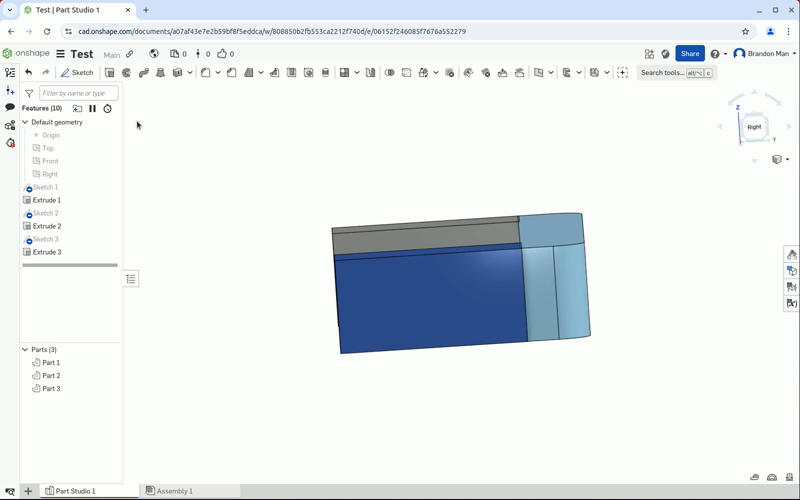
key(right, 3)
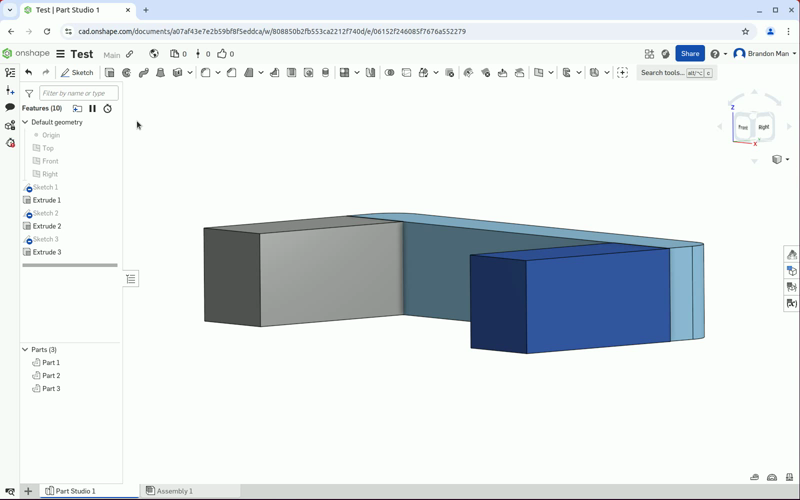
key(down, 3)
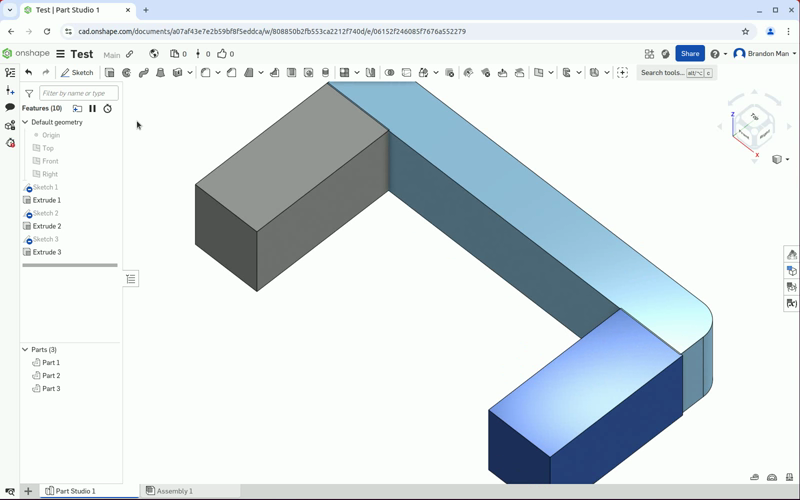
mouse_move(73, 189)
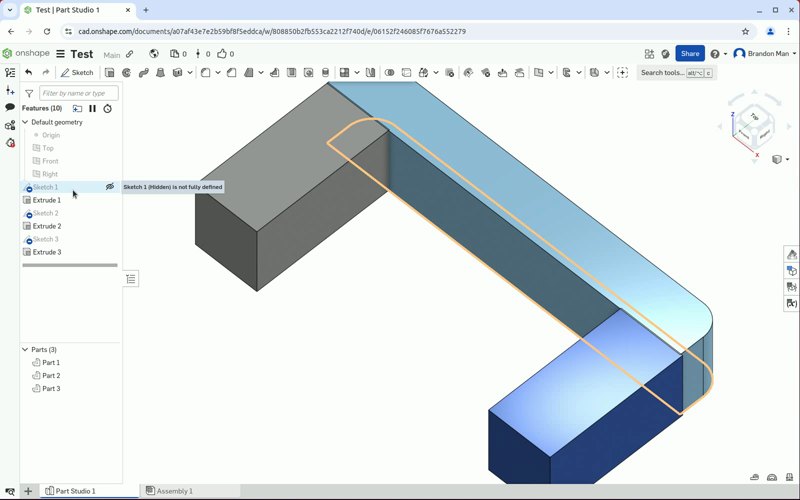
click(73, 189)